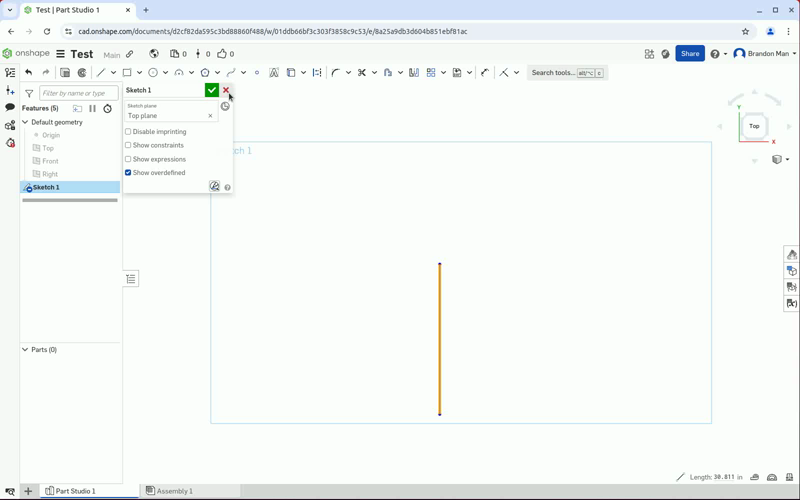
key(shift+h)
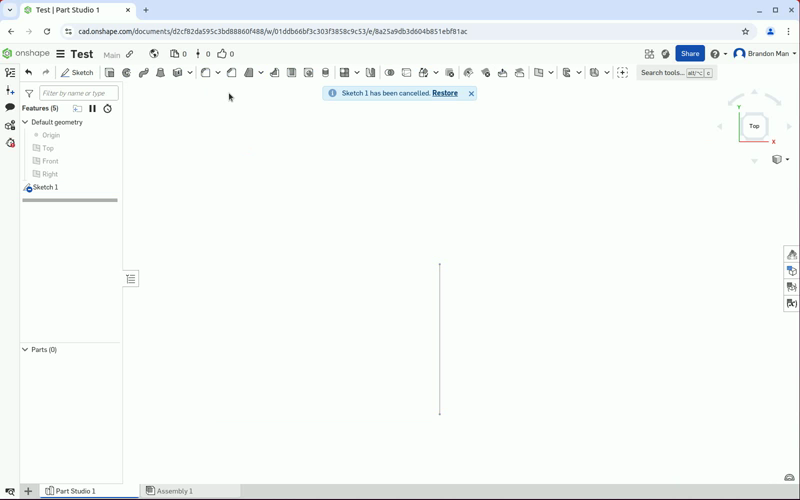
key(shift+s)
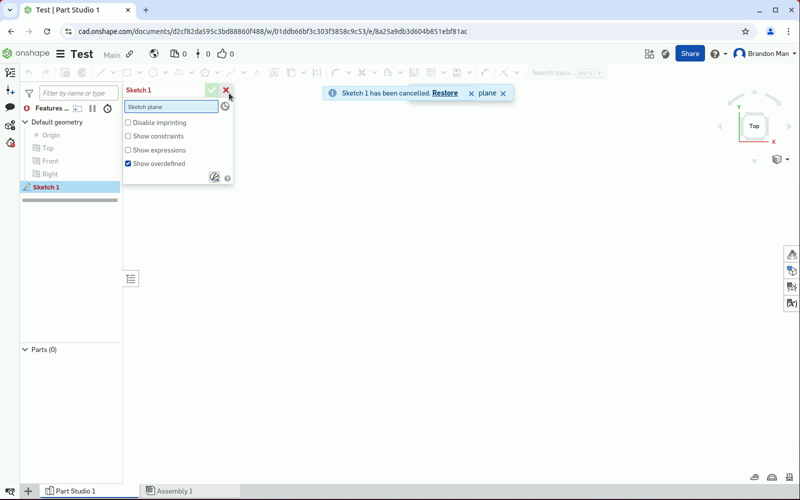
mouse_move(73, 150)
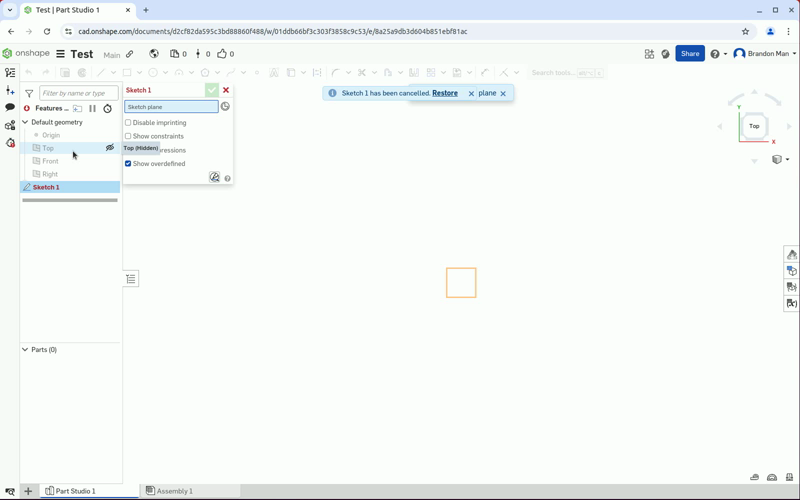
click(73, 150)
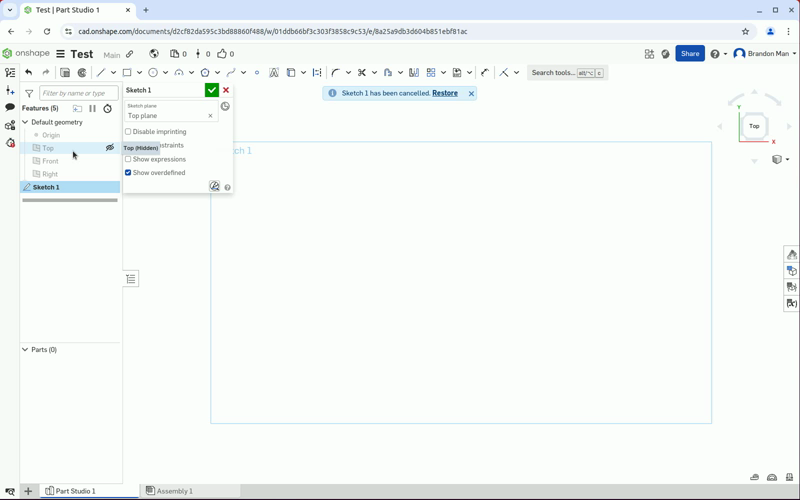
mouse_move(73, 352)
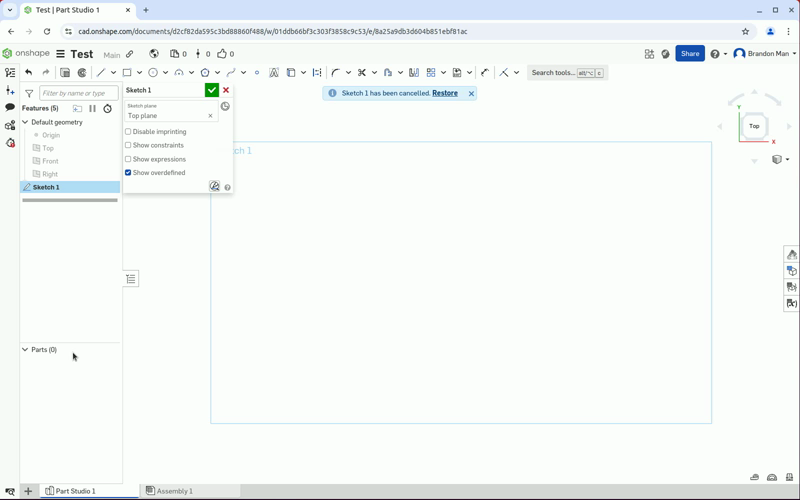
key(y)
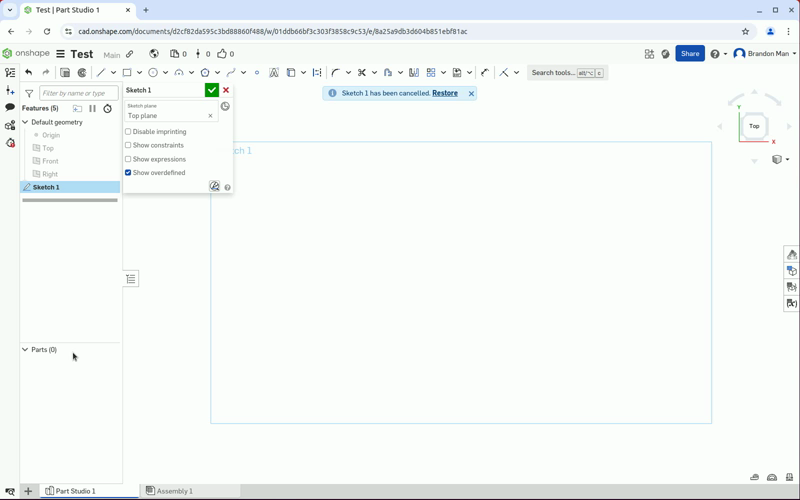
key(l)
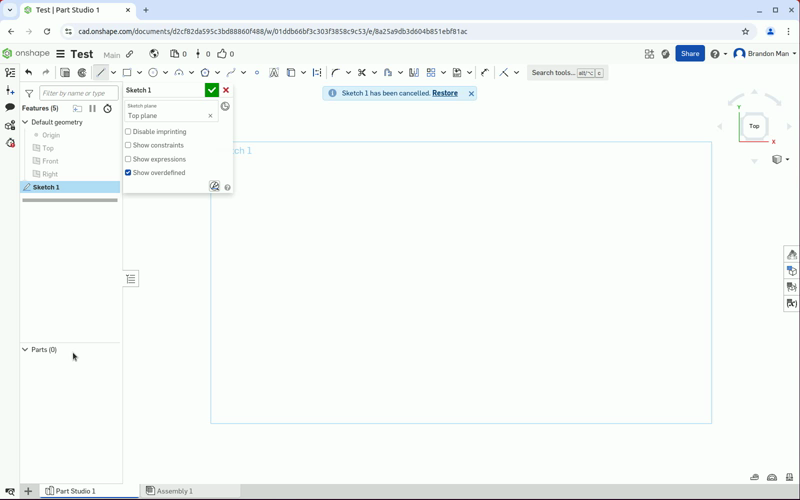
key_down(shift)
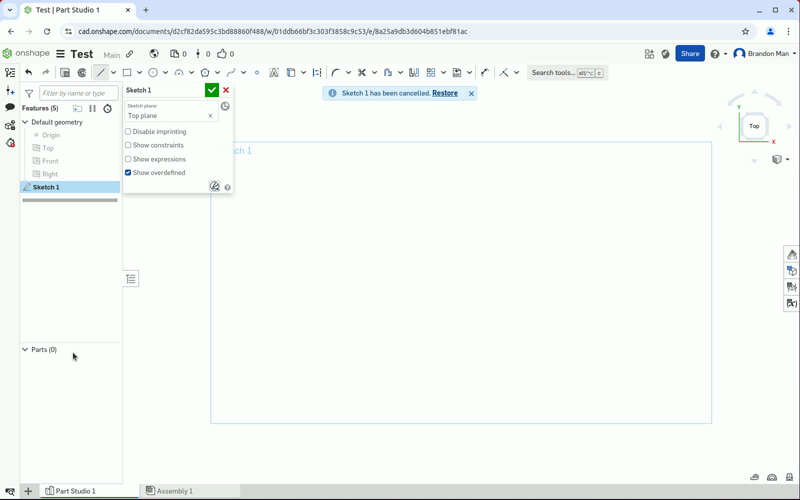
mouse_move(460, 282)
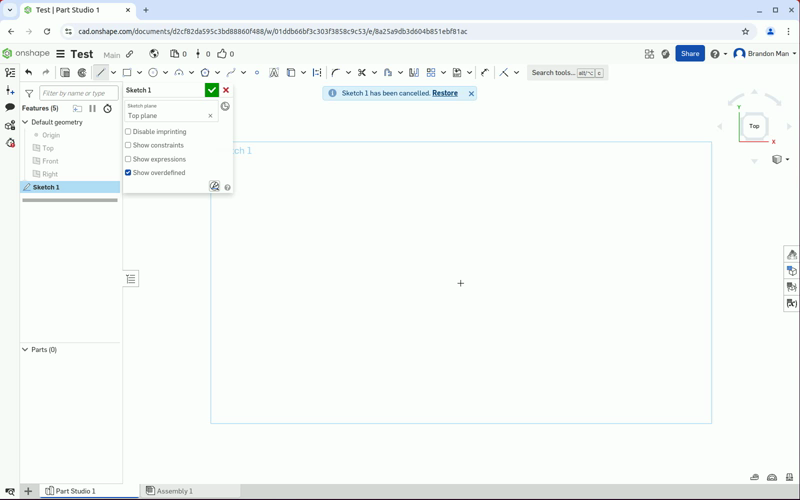
click(460, 282)
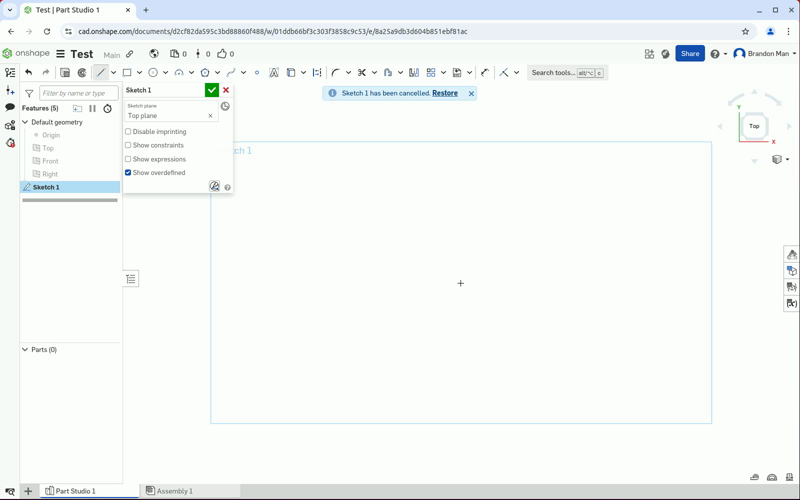
key_up(shift)
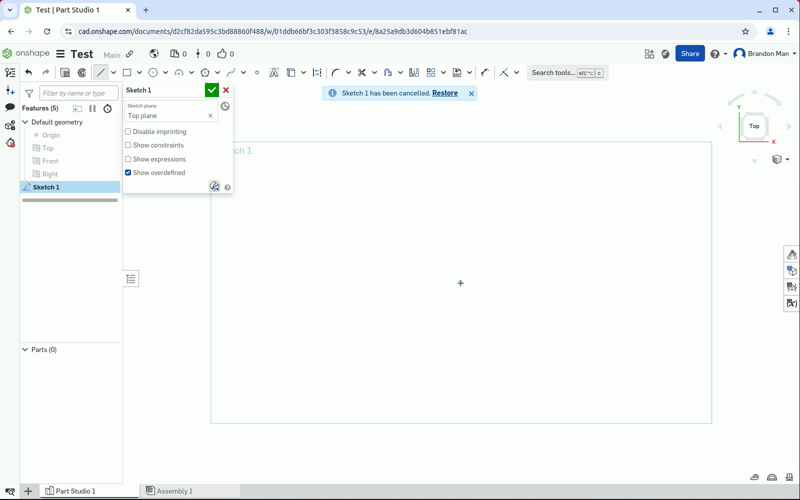
key_down(shift)
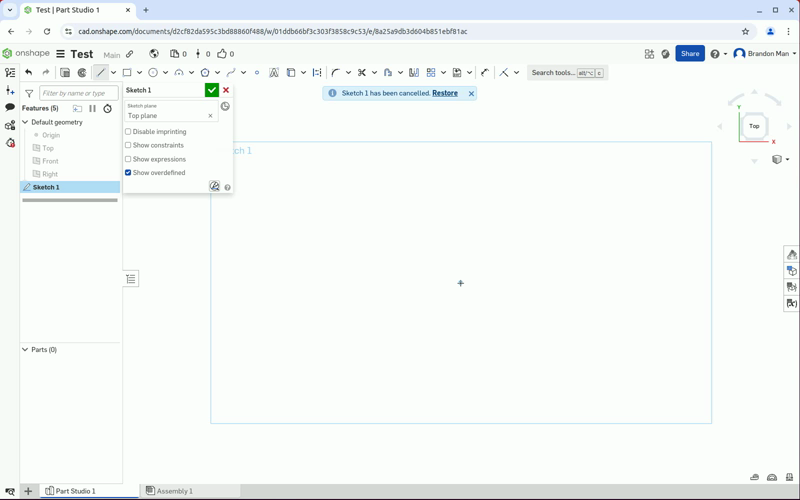
mouse_move(535, 282)
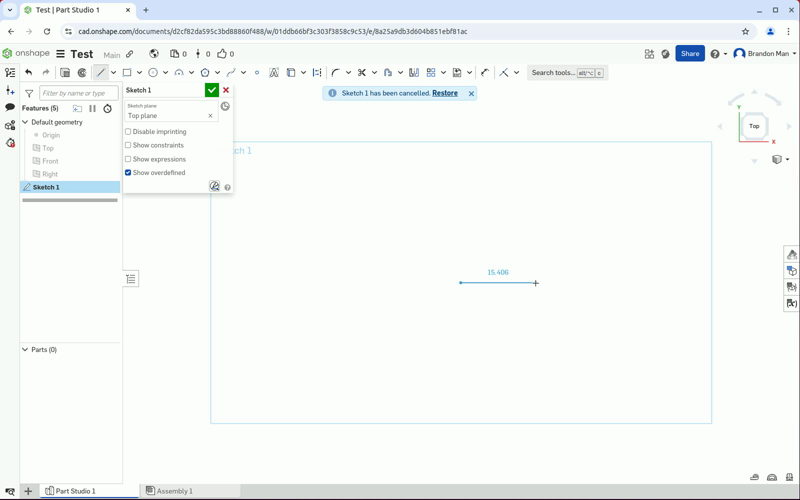
click(535, 282)
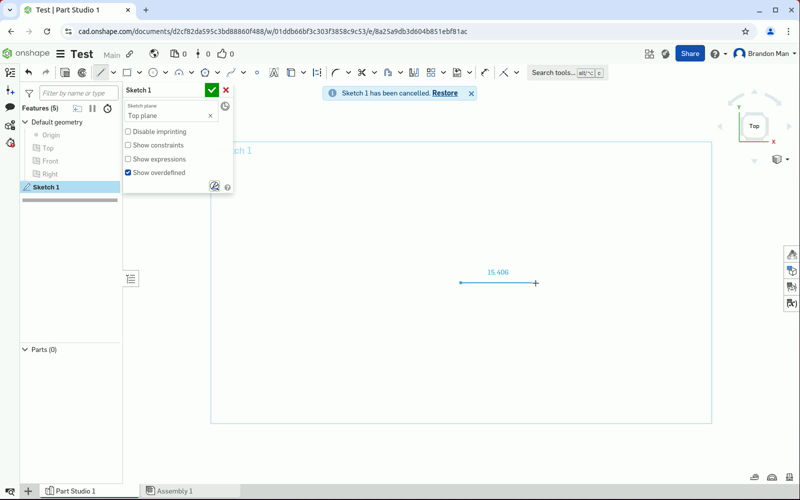
key_up(shift)
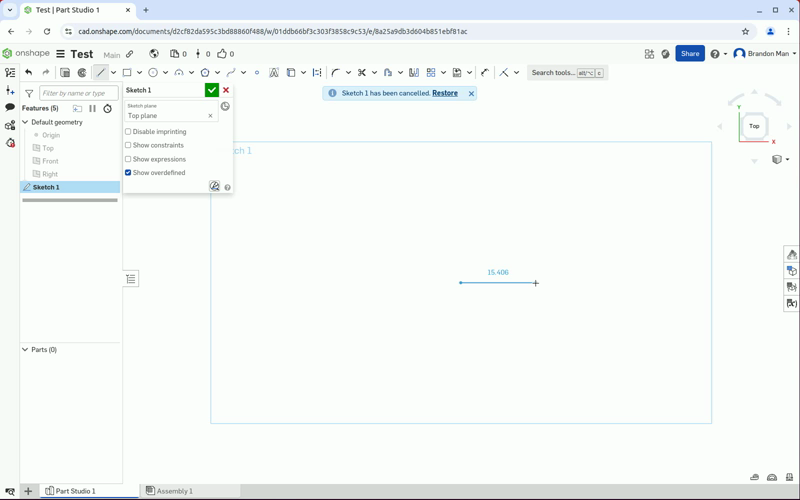
key_down(shift)
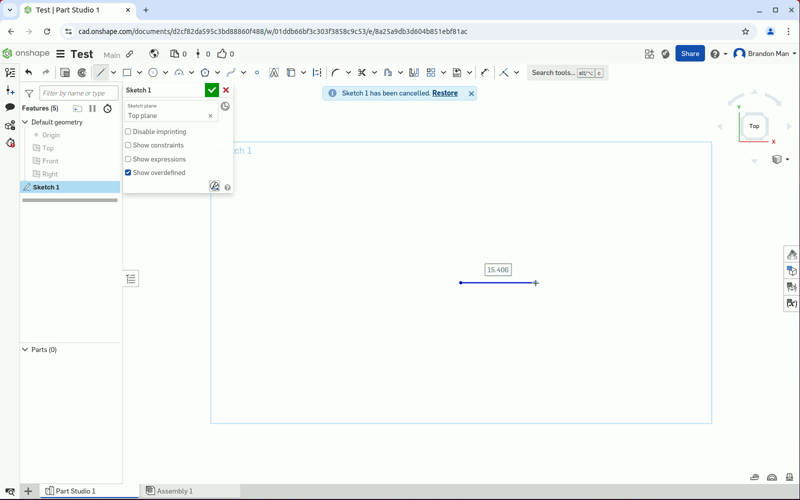
mouse_move(535, 170)
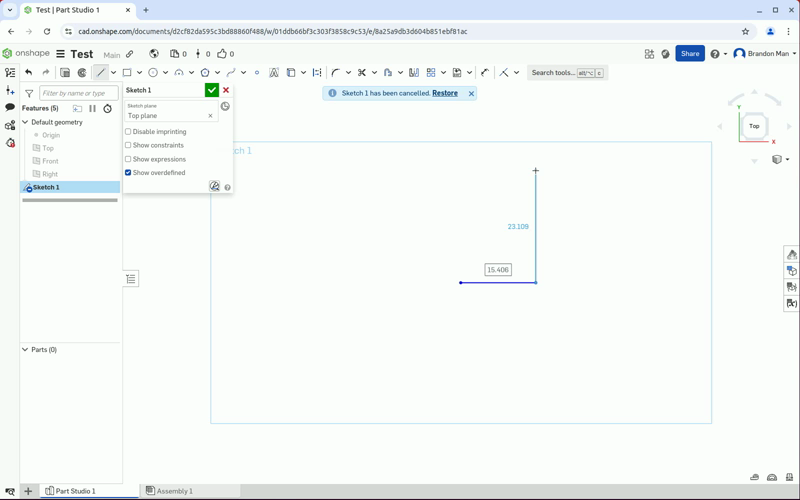
click(535, 170)
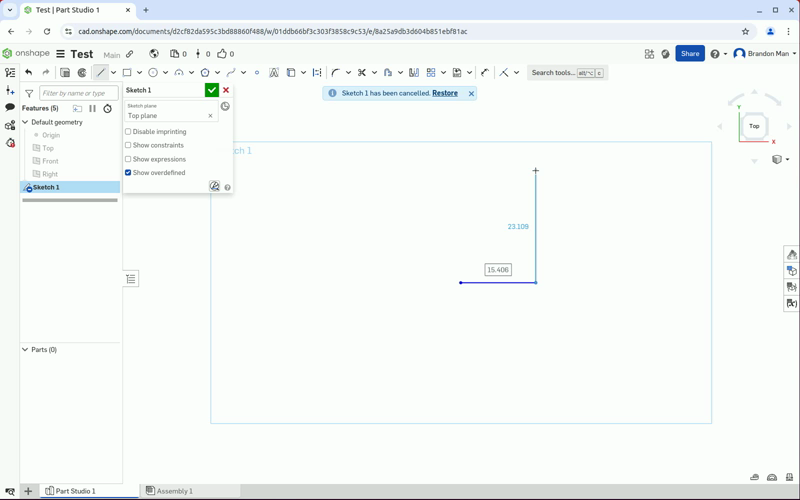
key_up(shift)
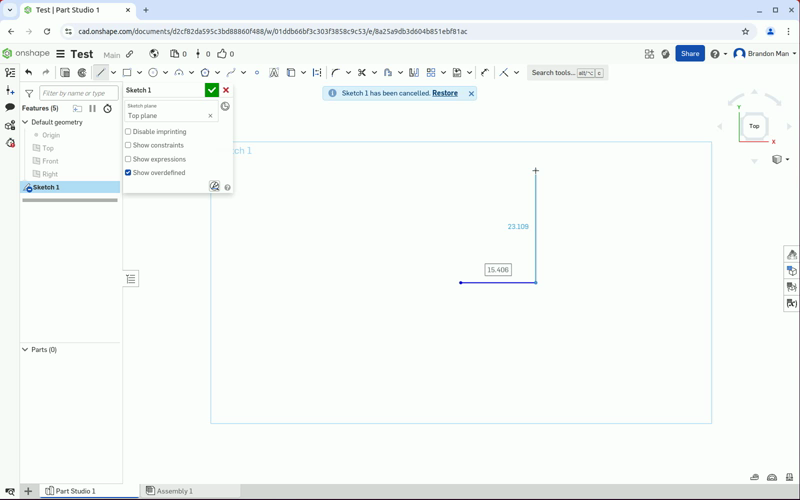
key_down(shift)
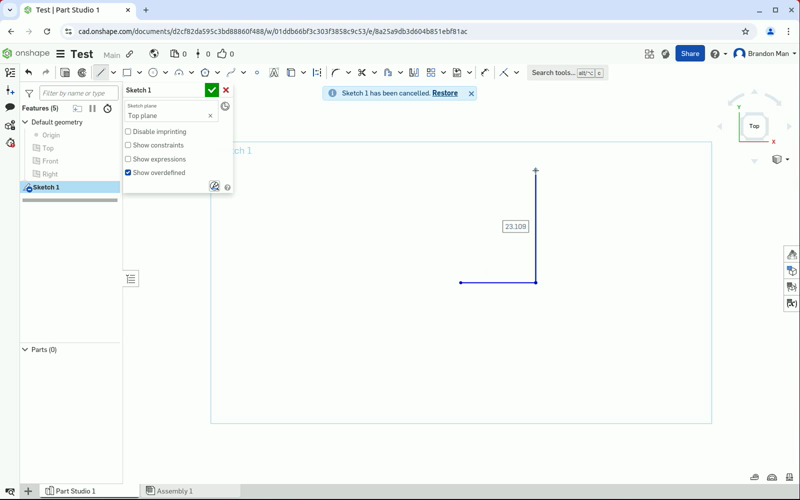
mouse_move(460, 170)
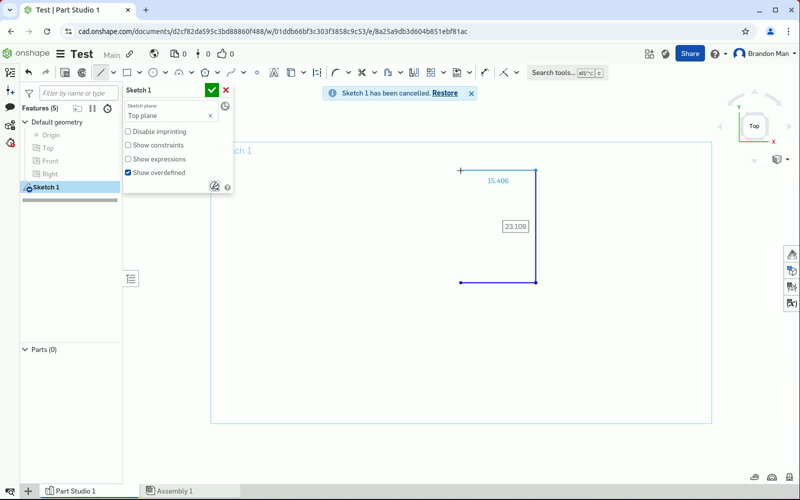
click(460, 170)
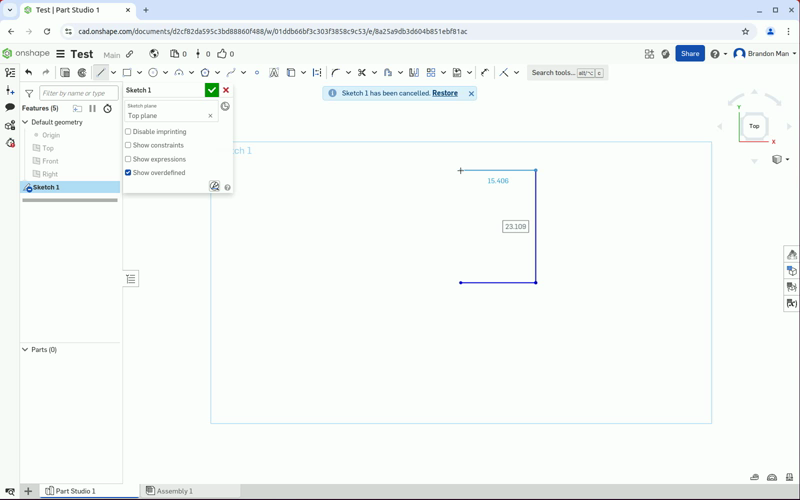
key_up(shift)
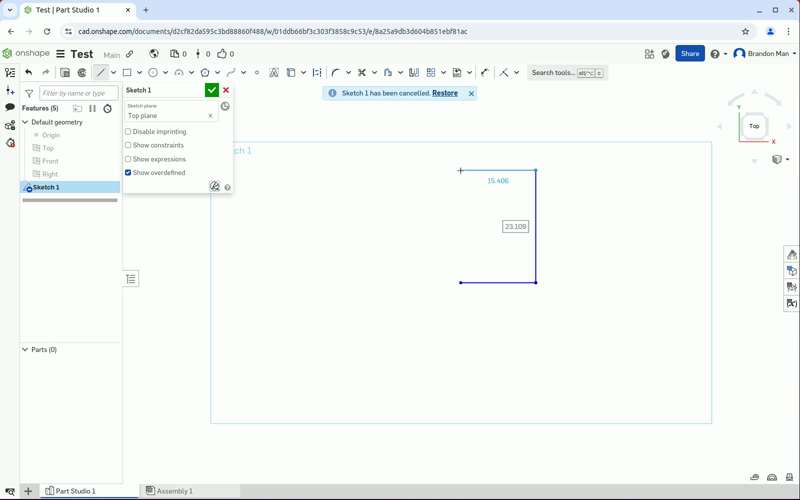
key_down(shift)
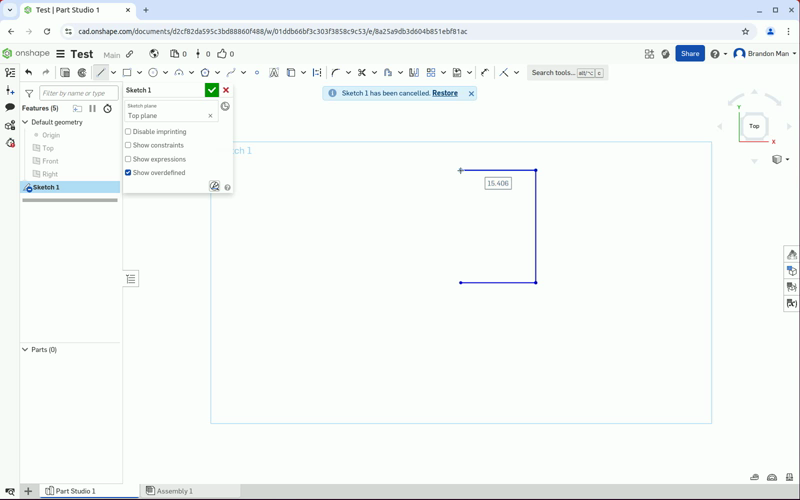
mouse_move(460, 282)
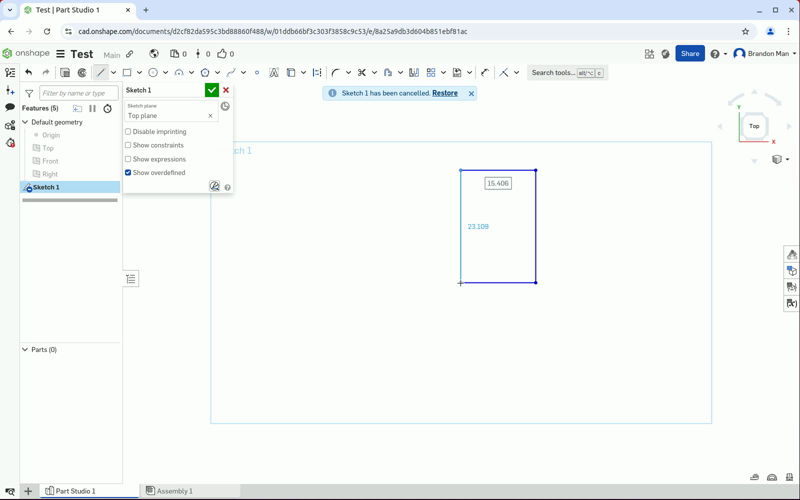
key_up(shift)
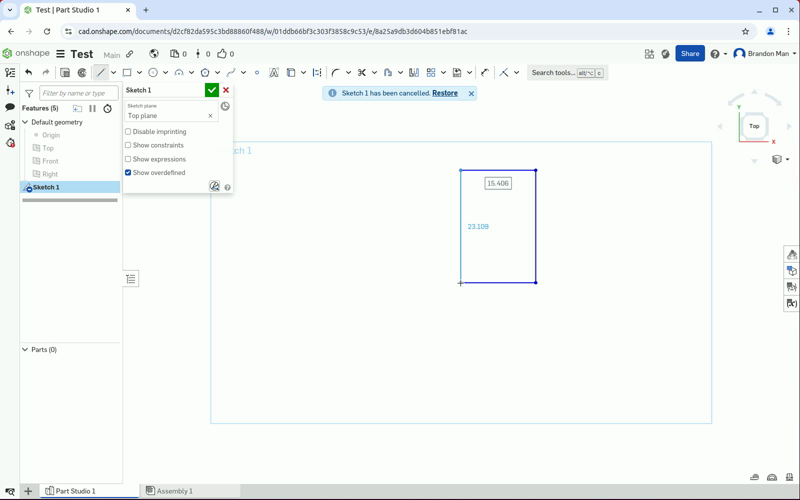
click(460, 282)
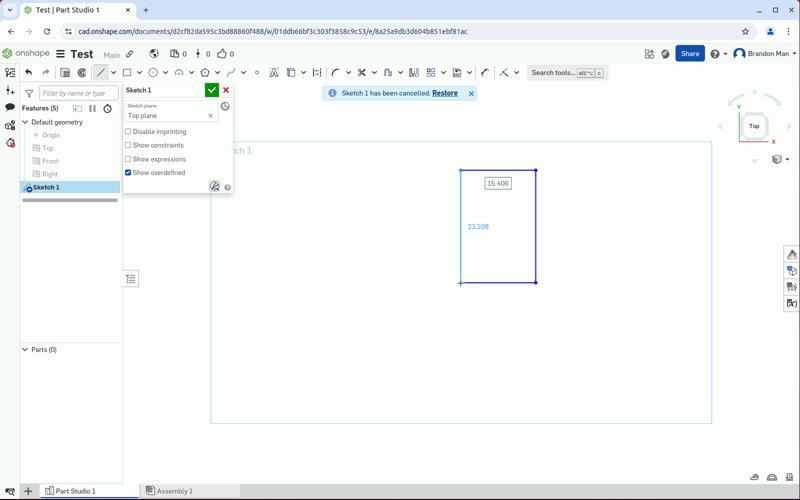
key(esc)
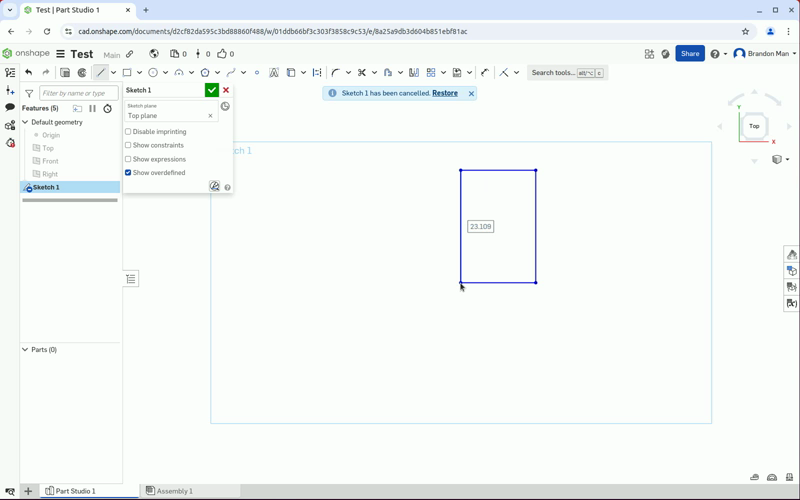
mouse_move(479, 213)
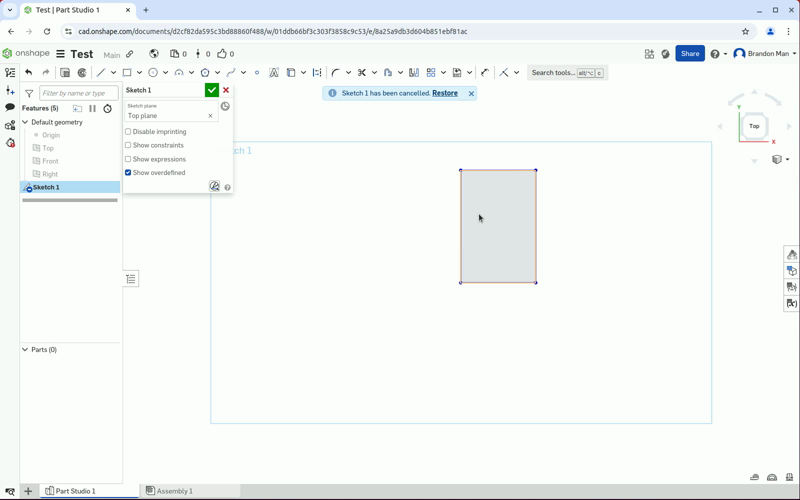
click(479, 213)
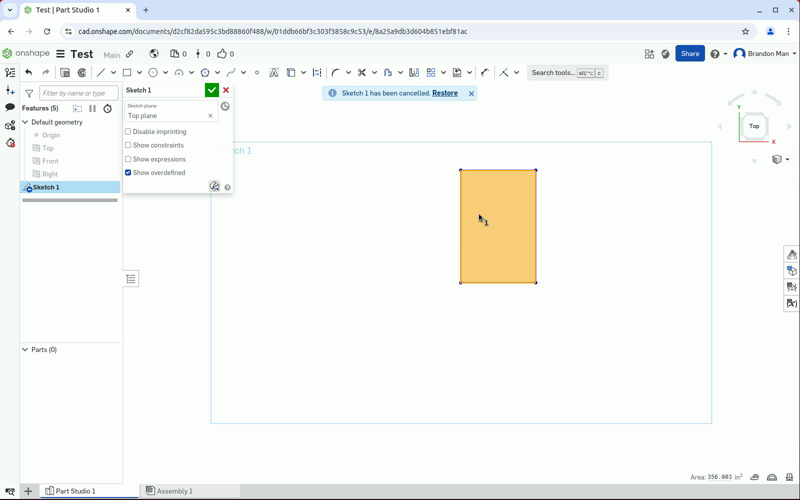
mouse_move(73, 352)
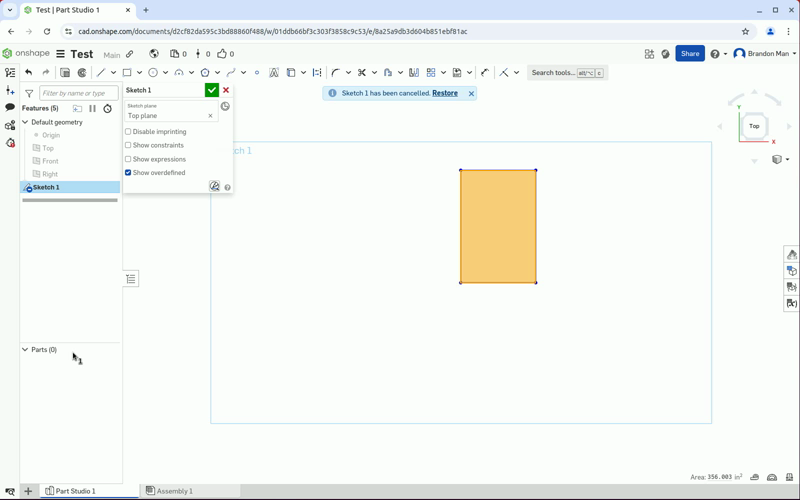
key(shift+y)
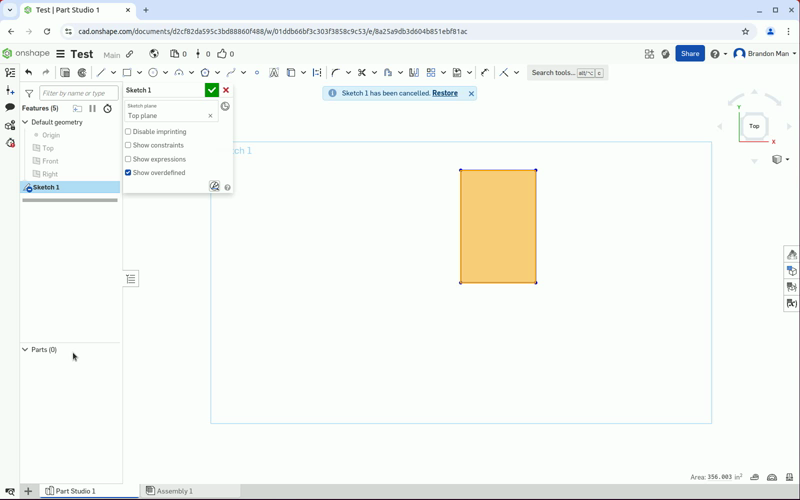
key(shift+e)
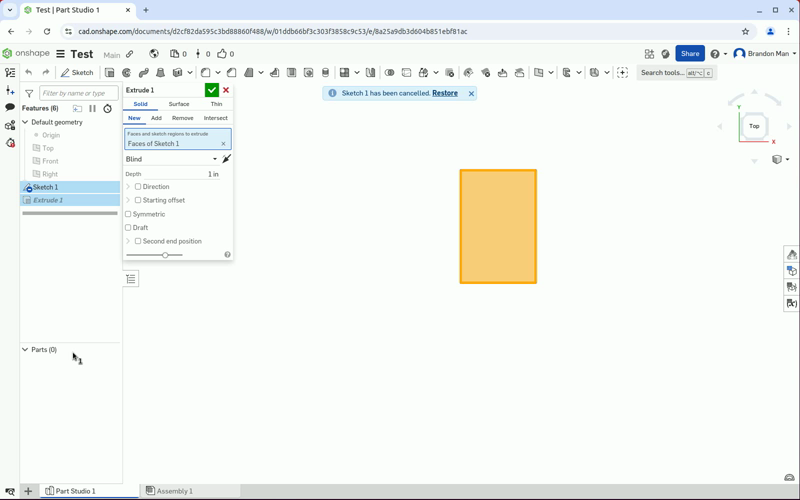
mouse_move(143, 106)
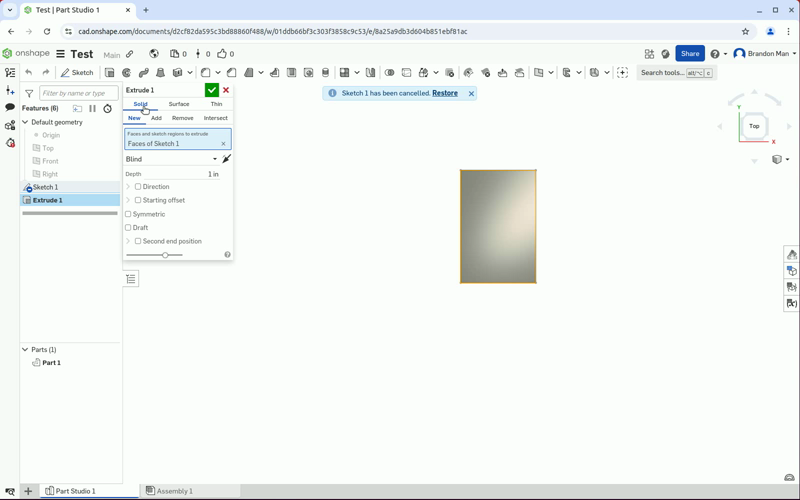
click(143, 106)
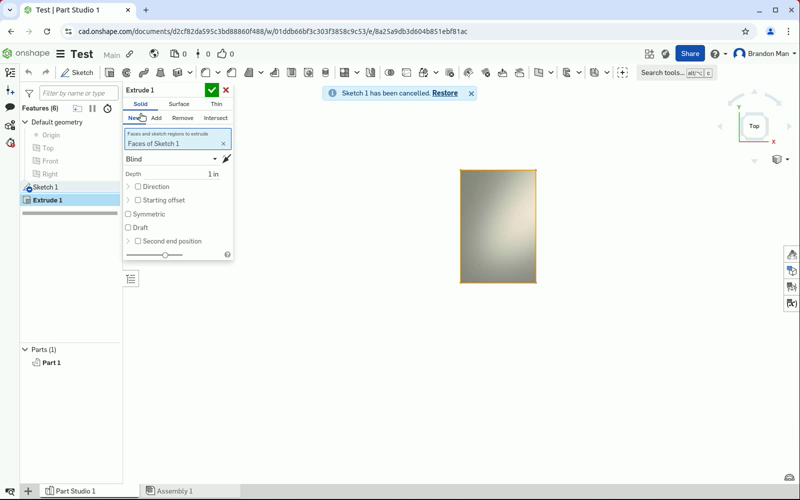
mouse_move(137, 120)
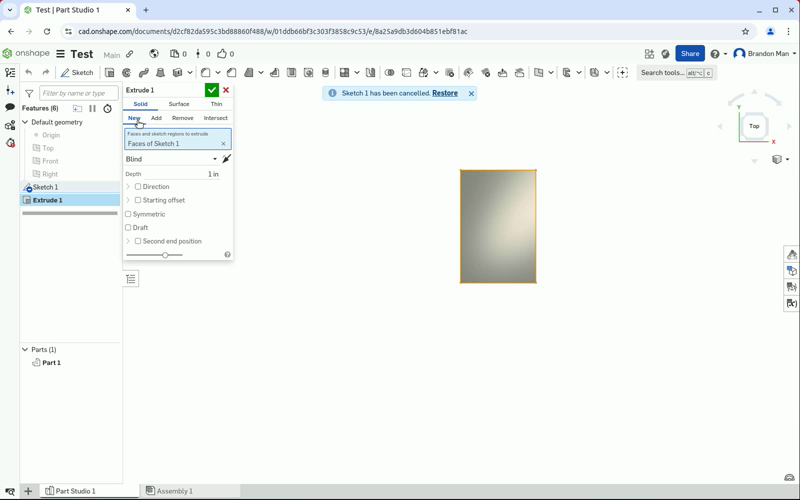
click(137, 120)
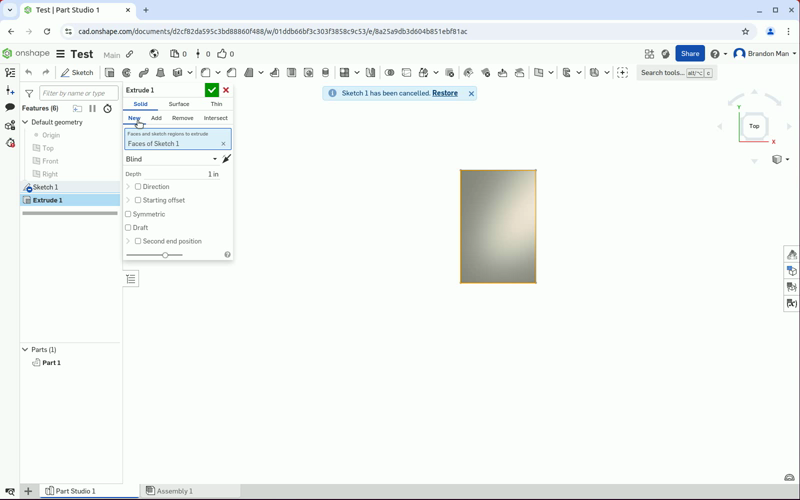
key(tab, 4)
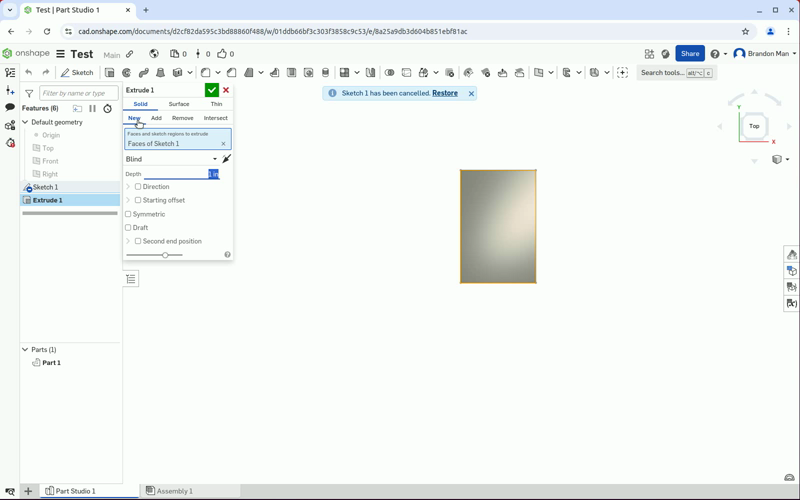
text(9.147)
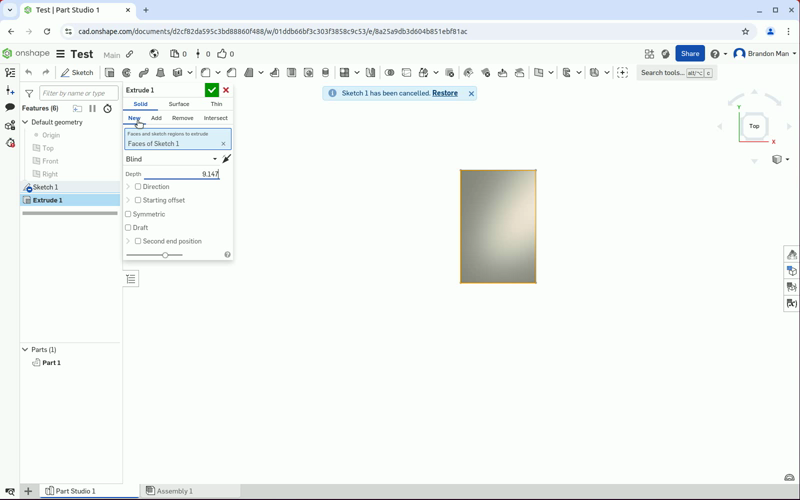
key(enter)
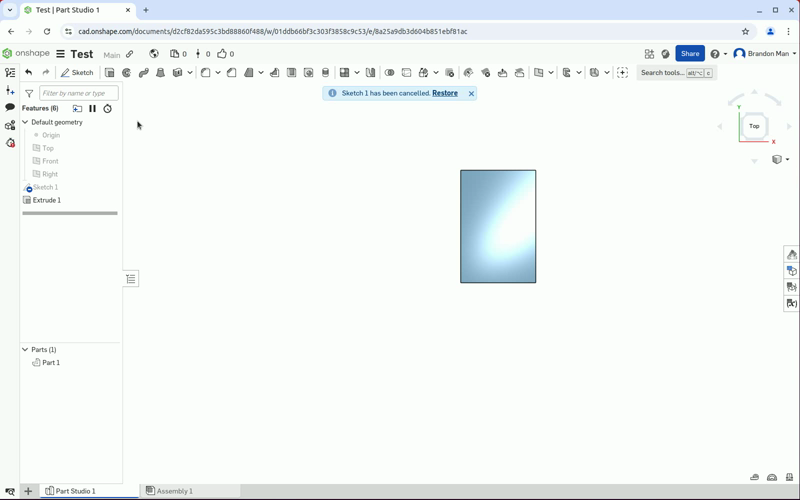
key(shift+h)
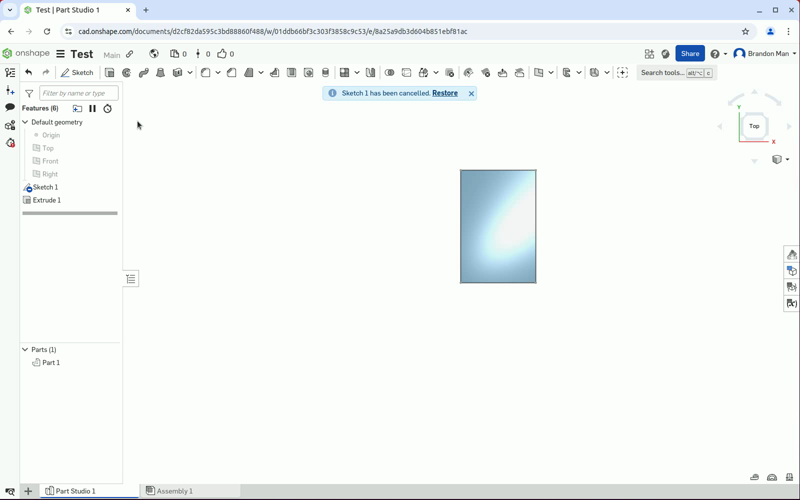
key(shift+h)
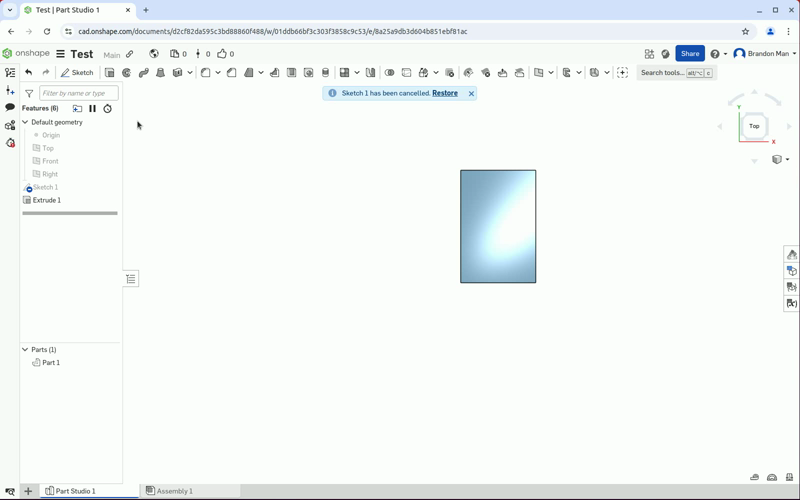
mouse_move(73, 189)
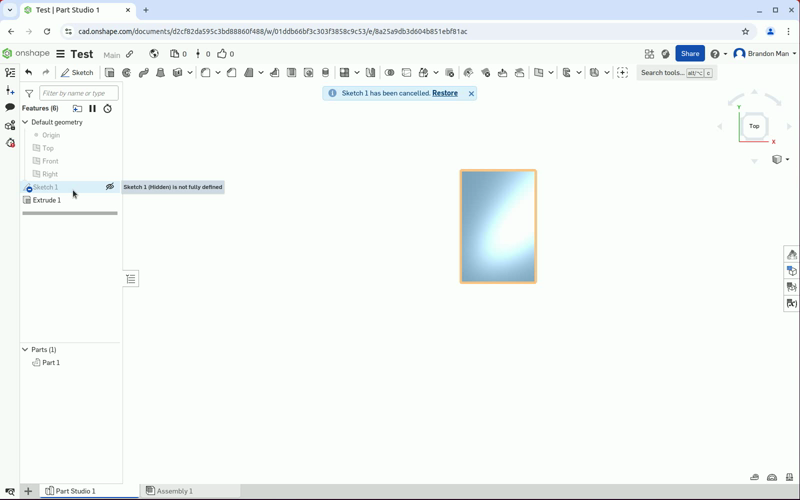
click(73, 189)
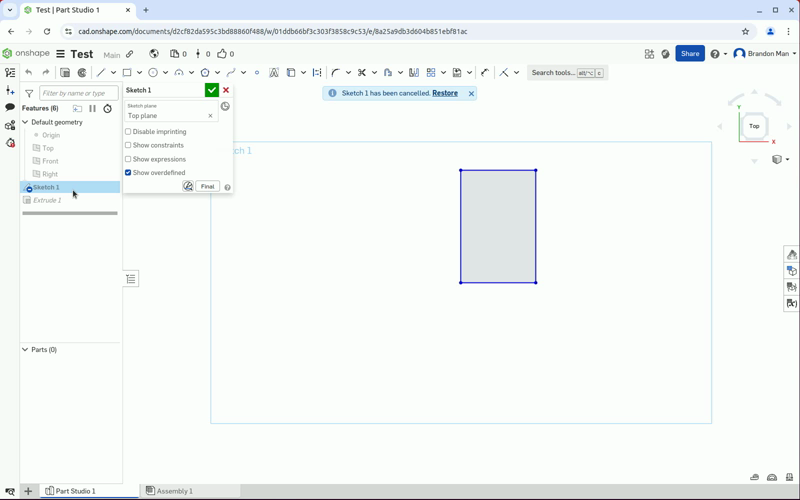
mouse_move(229, 92)
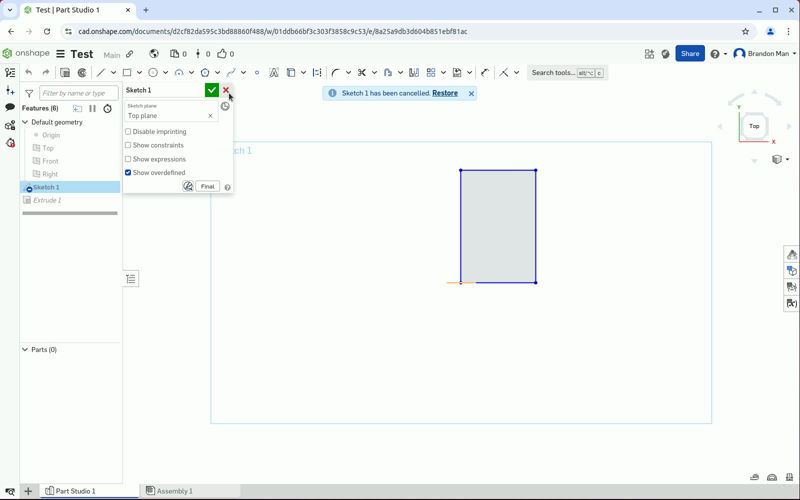
click(229, 92)
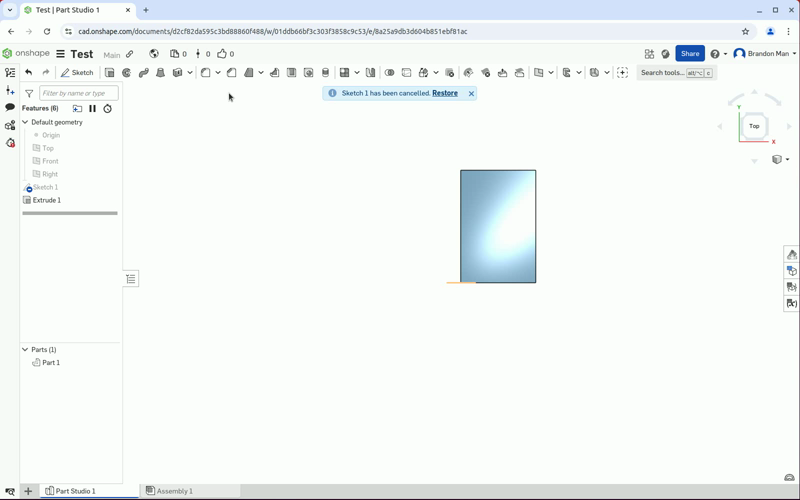
mouse_move(541, 75)
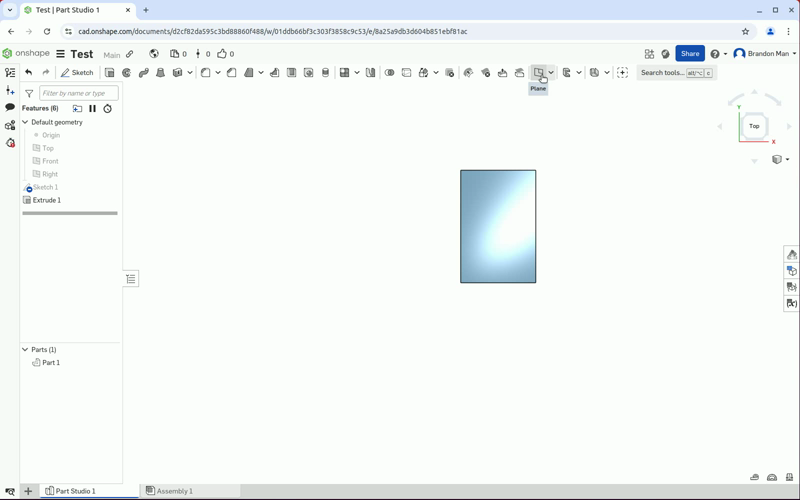
click(541, 75)
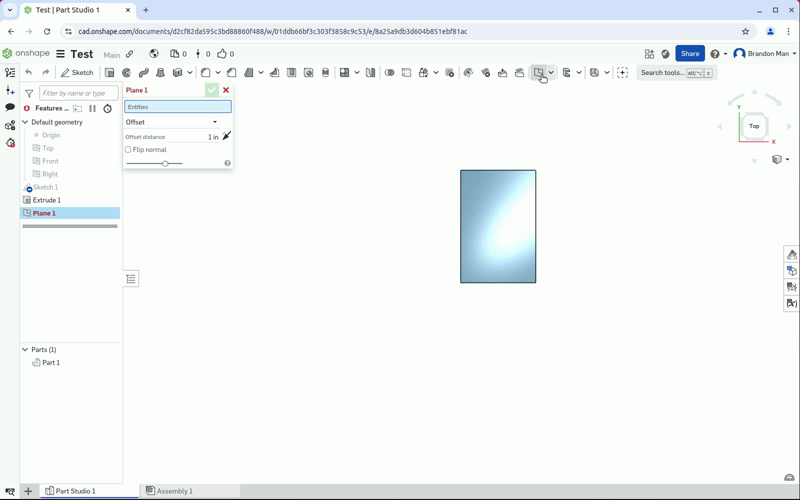
mouse_move(73, 150)
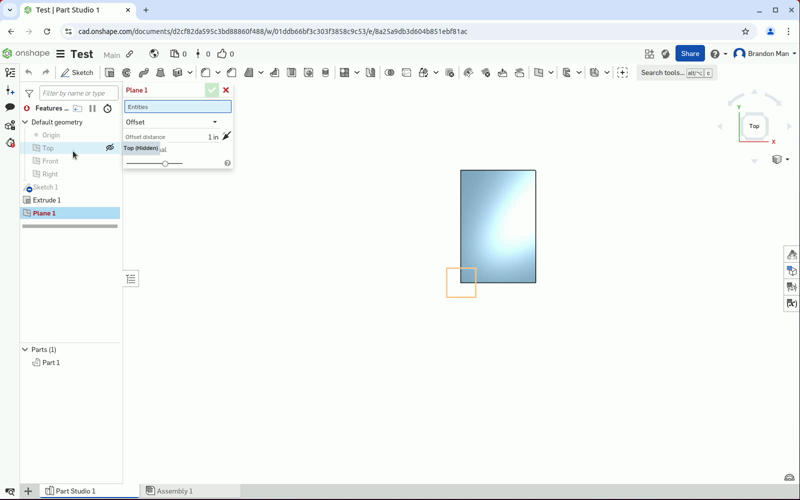
click(73, 150)
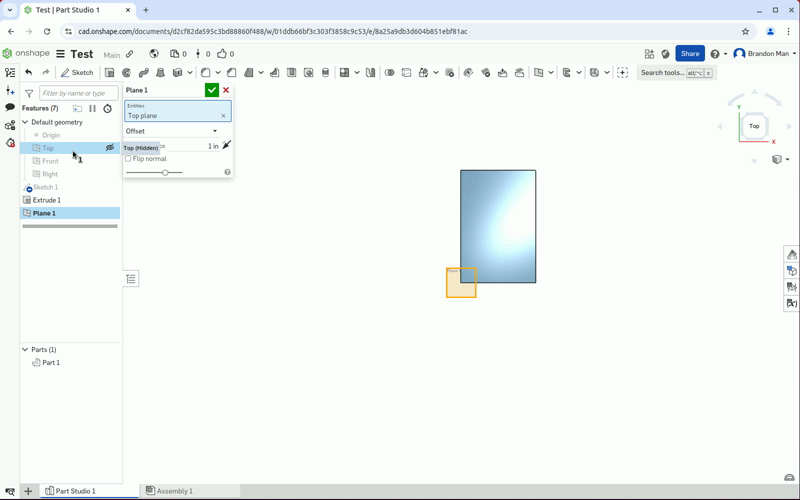
key(tab, 2)
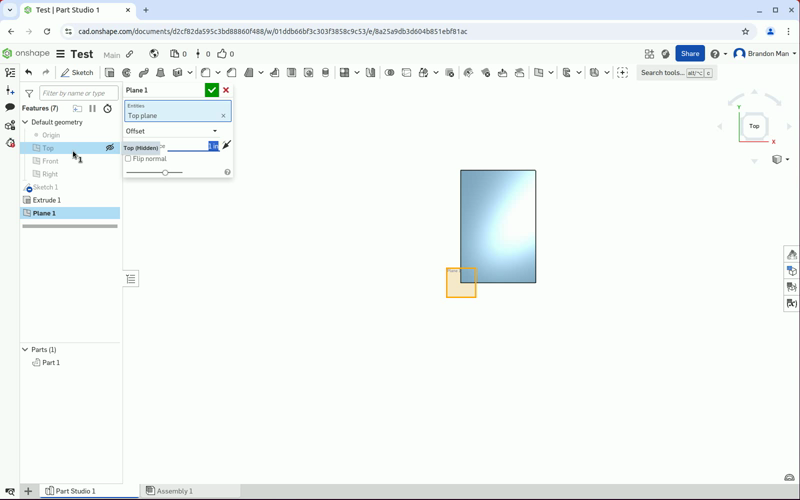
text(9.151)
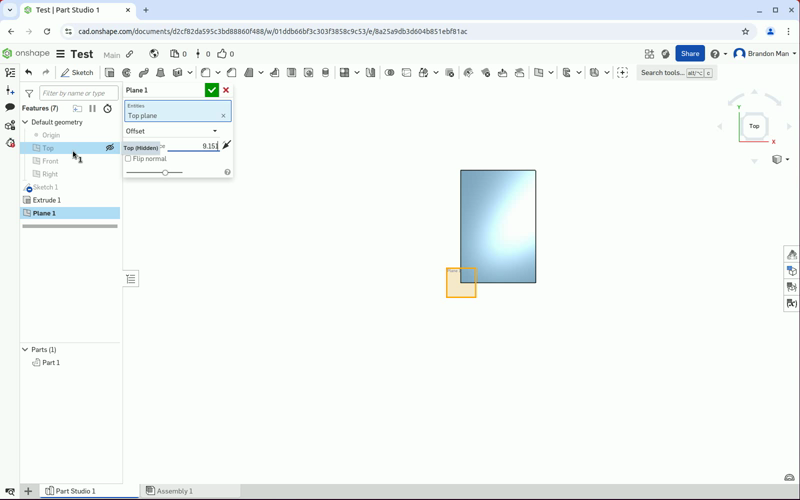
key(enter, 2)
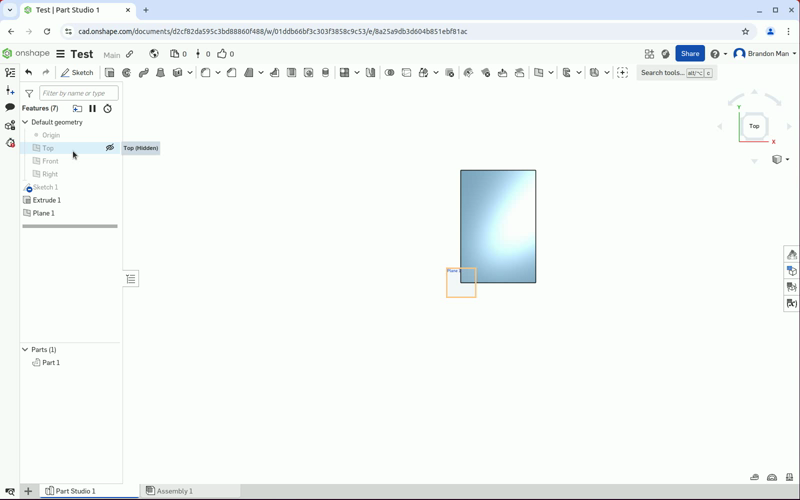
key(shift+s)
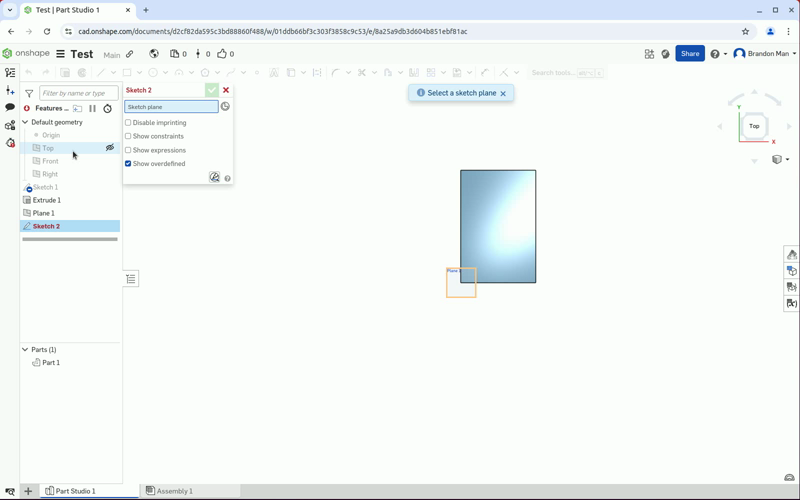
mouse_move(73, 215)
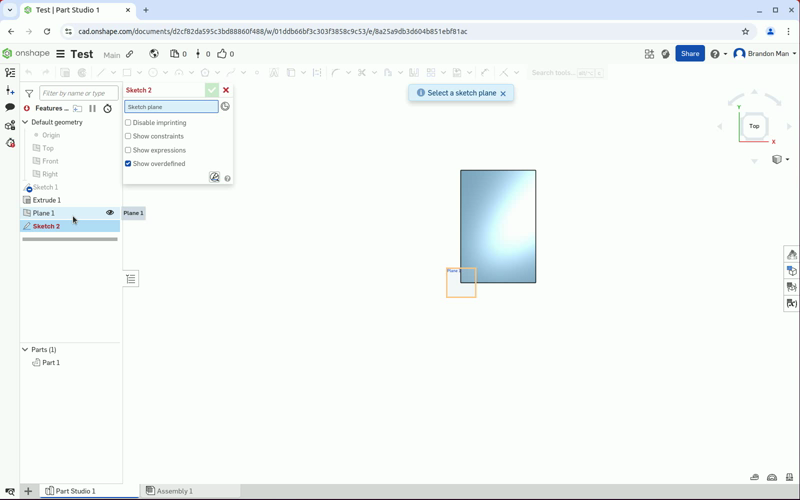
click(73, 215)
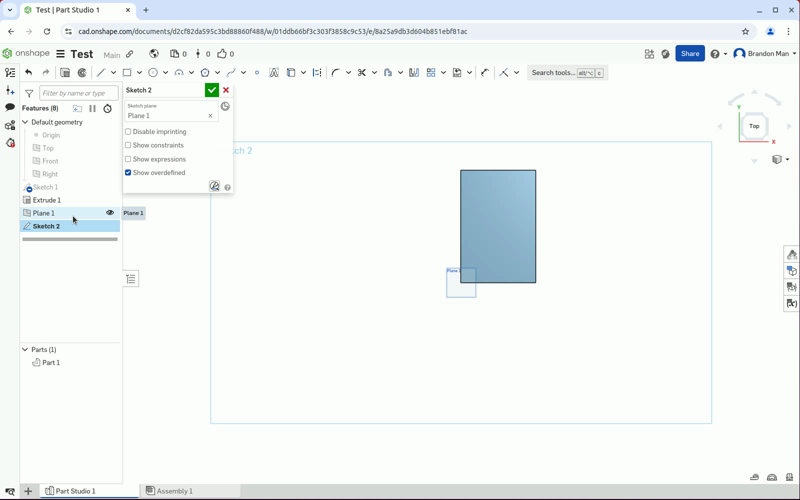
mouse_move(73, 352)
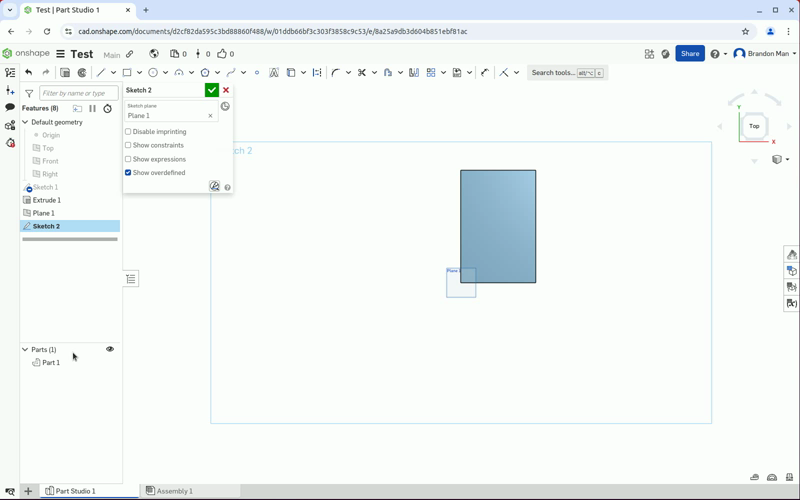
key(y)
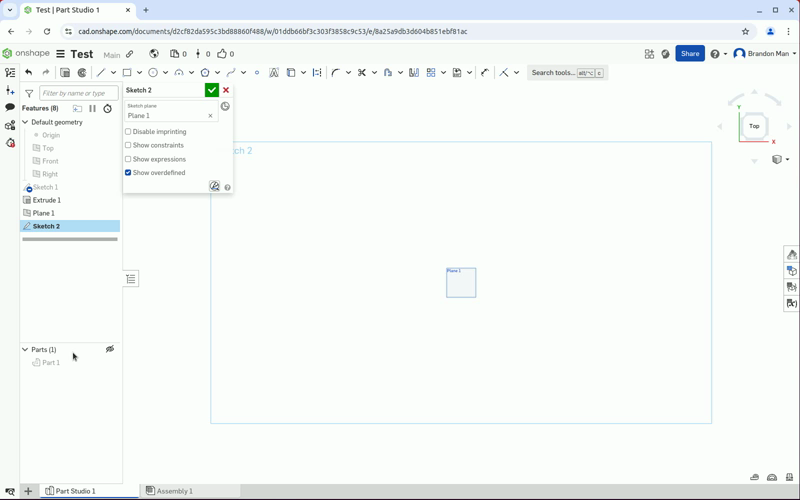
key(l)
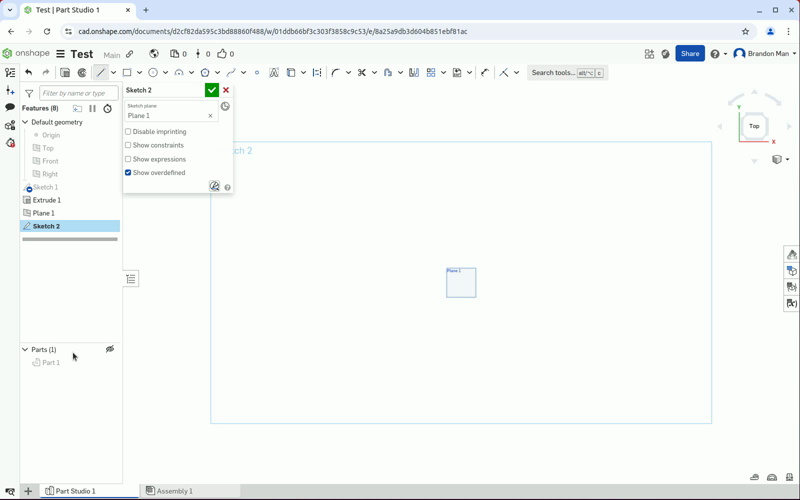
key_down(shift)
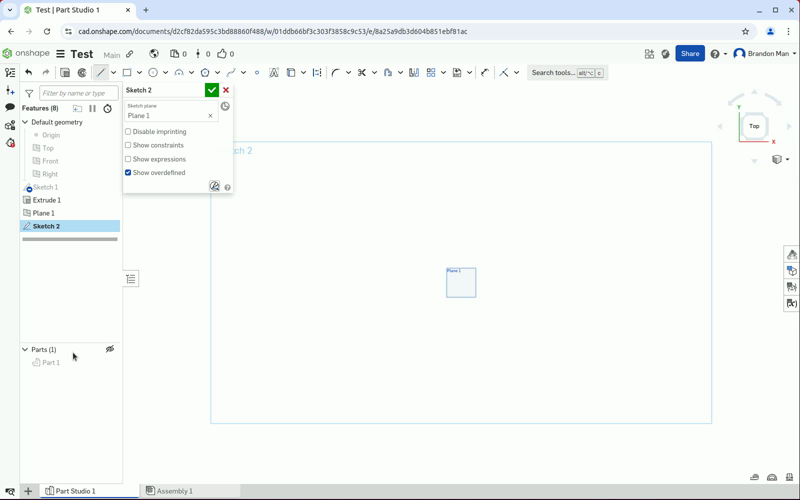
mouse_move(460, 282)
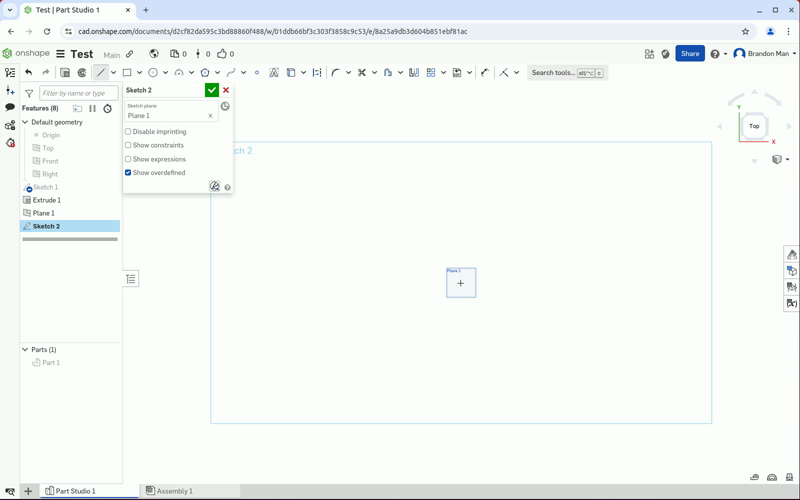
click(460, 282)
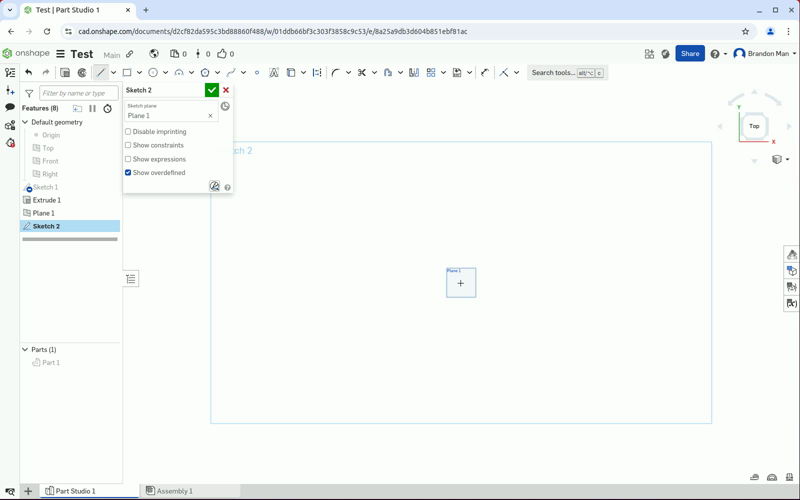
key_up(shift)
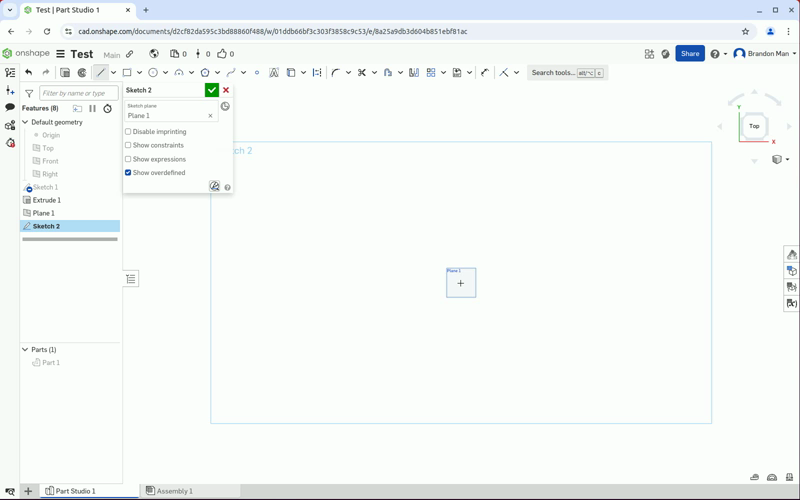
key_down(shift)
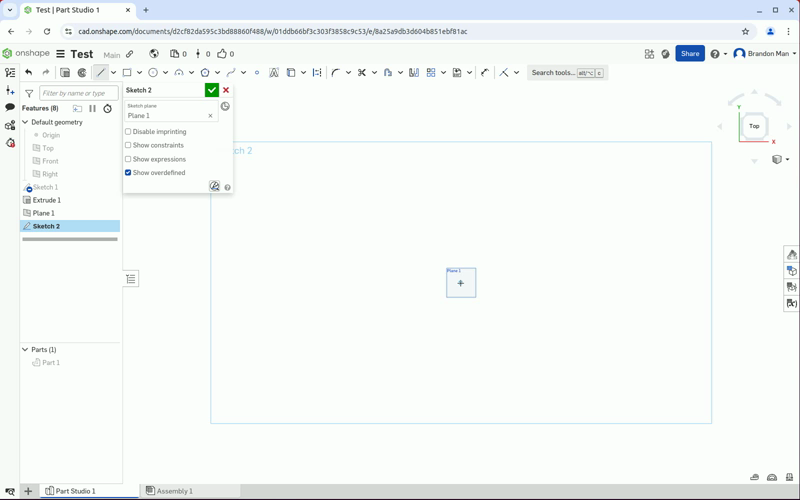
mouse_move(490, 282)
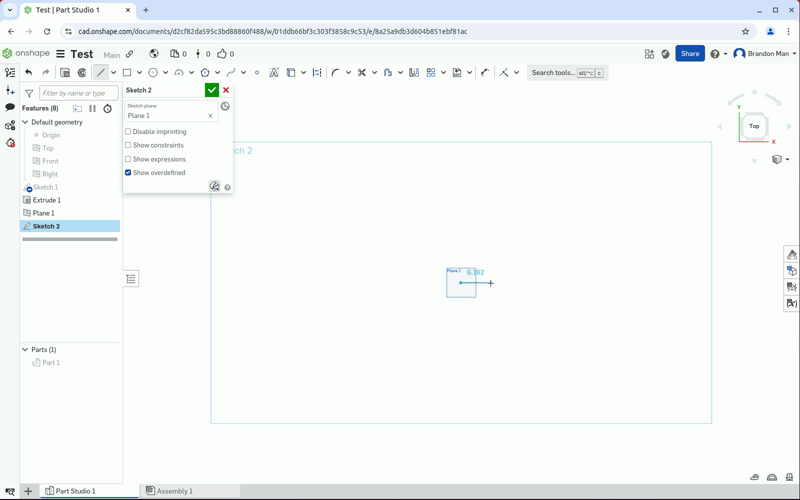
mouse_move(483, 282)
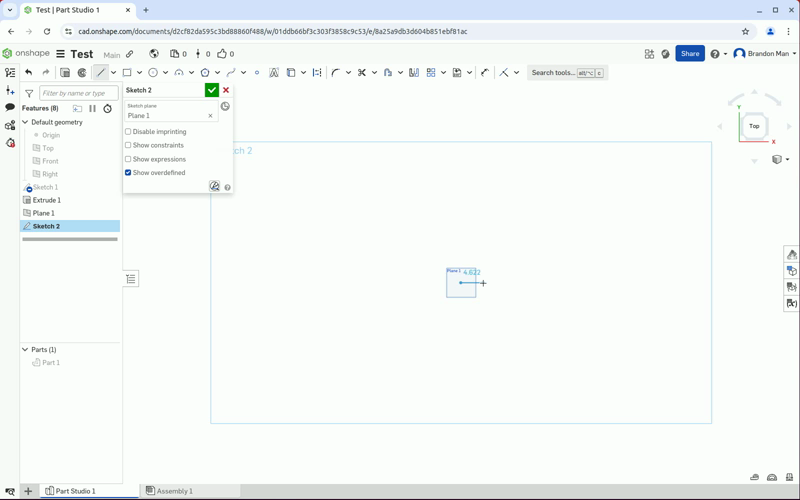
click(483, 282)
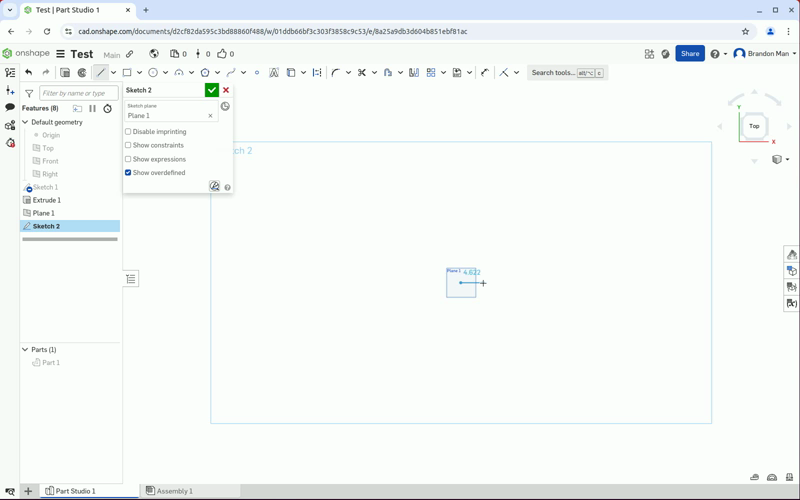
key_up(shift)
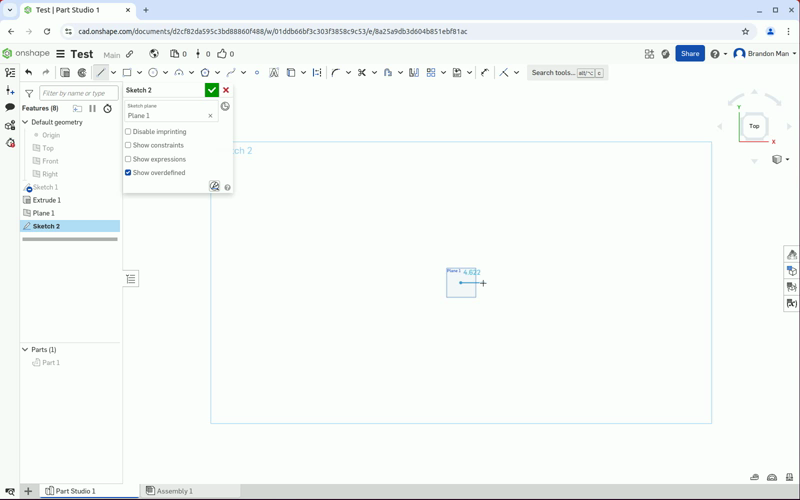
key_down(shift)
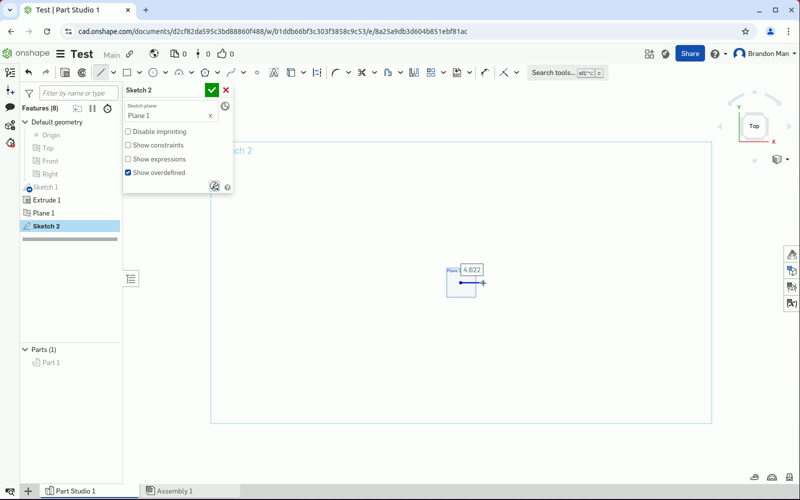
mouse_move(483, 170)
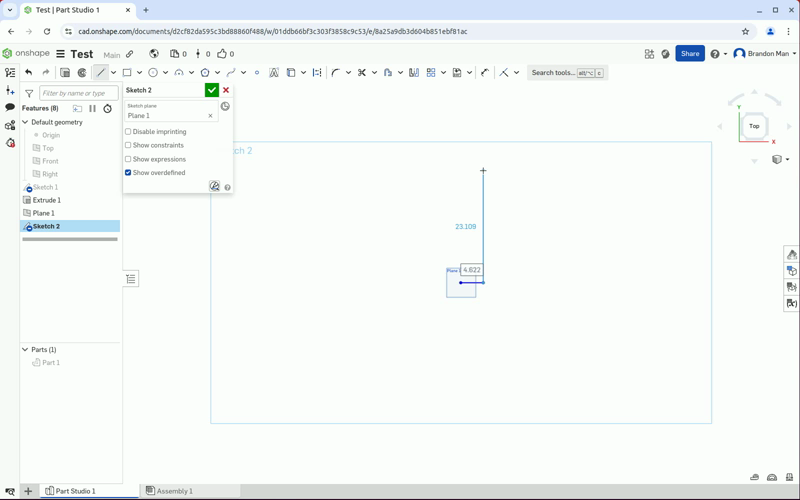
click(483, 170)
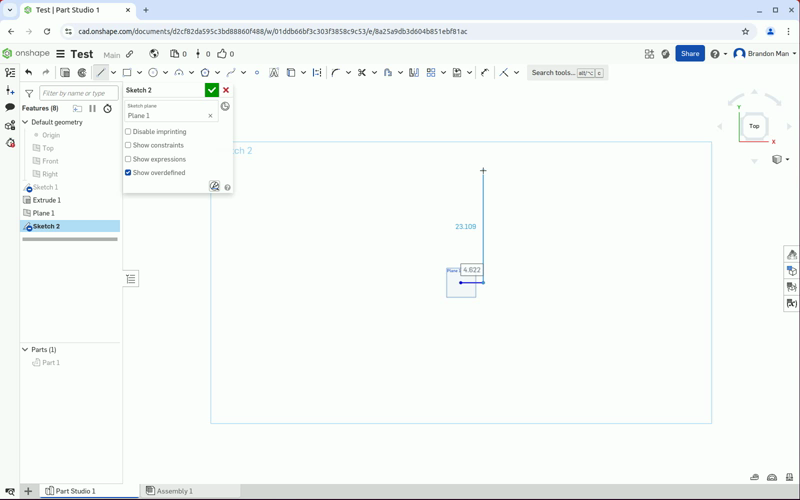
key_up(shift)
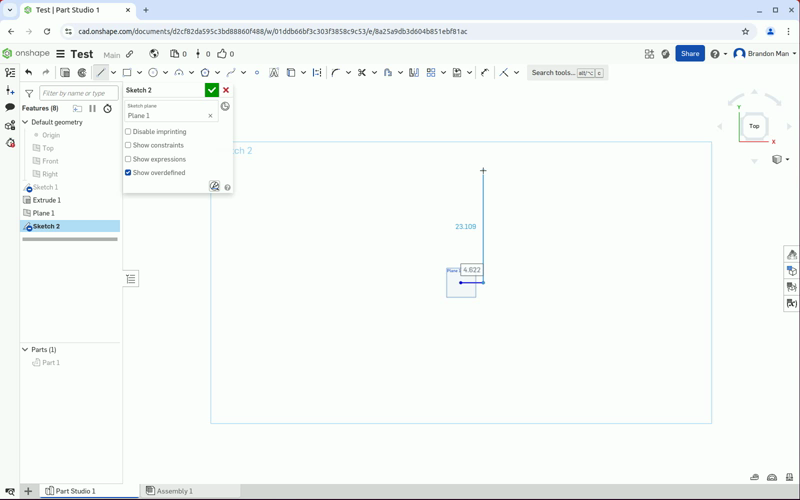
key_down(shift)
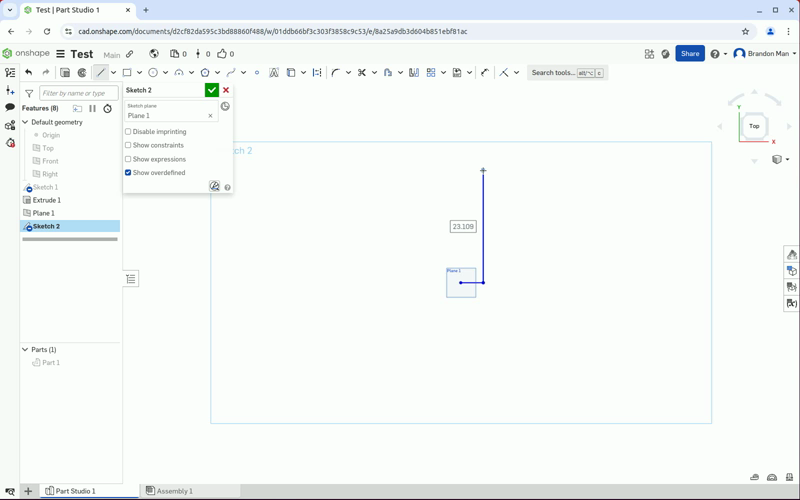
mouse_move(513, 170)
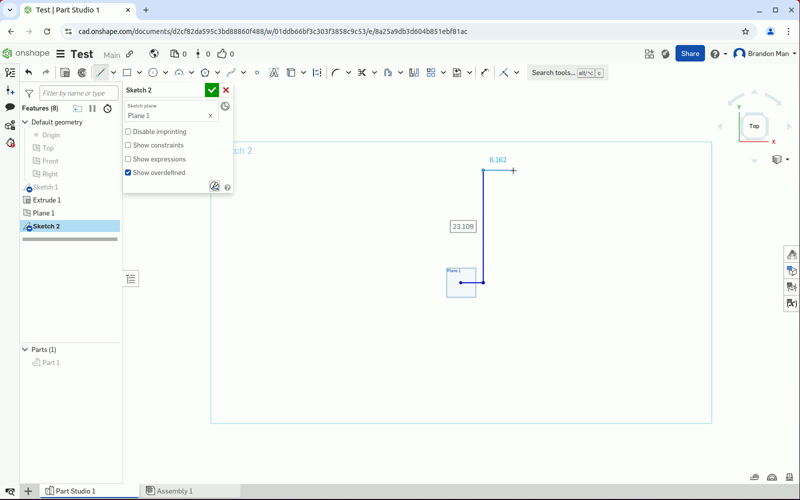
mouse_move(460, 170)
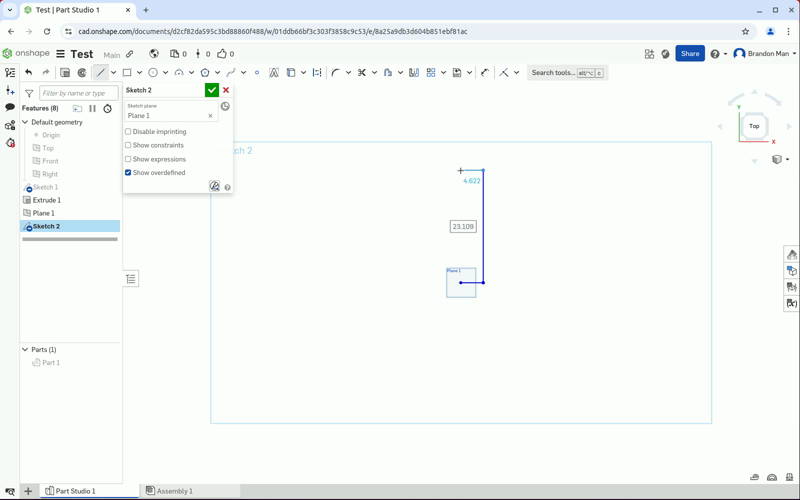
click(460, 170)
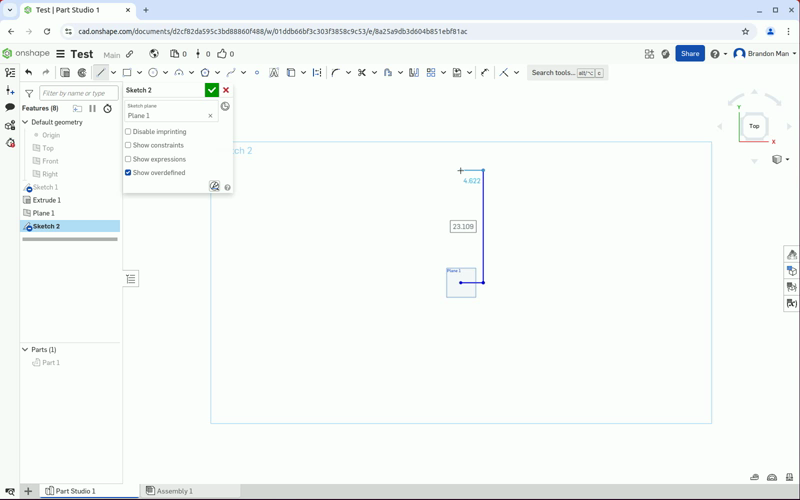
key_up(shift)
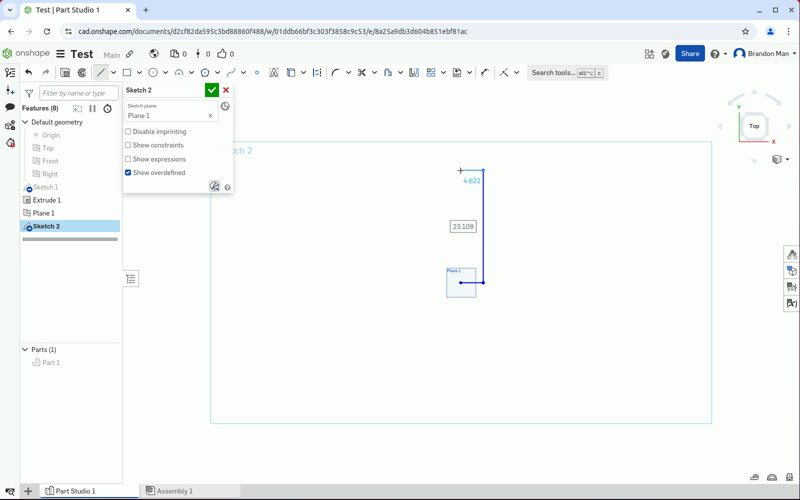
key_down(shift)
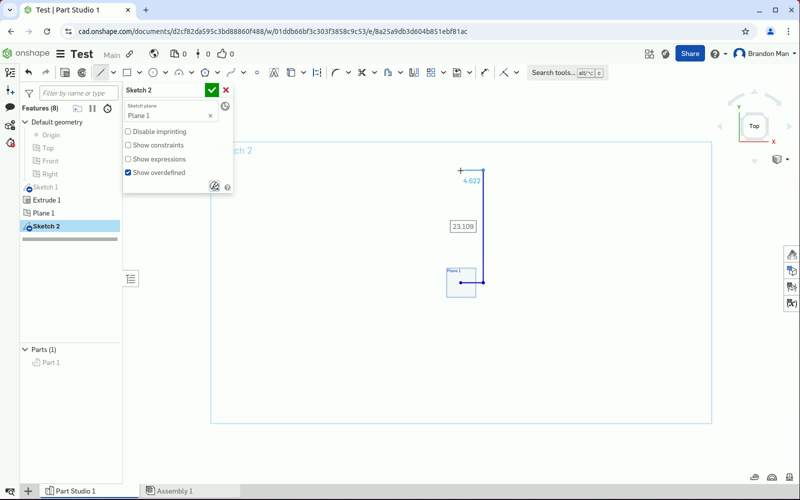
mouse_move(460, 282)
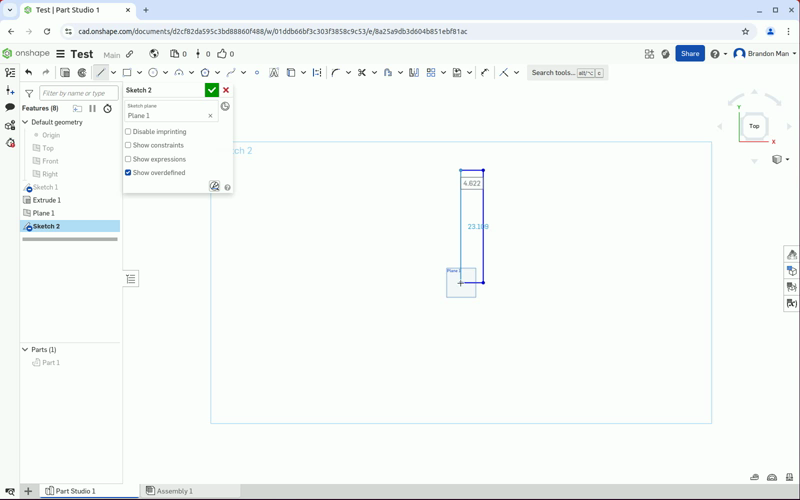
key_up(shift)
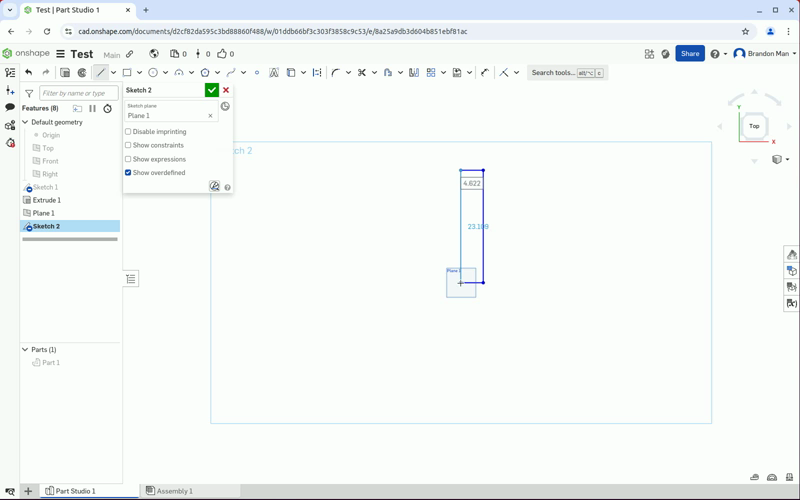
click(460, 282)
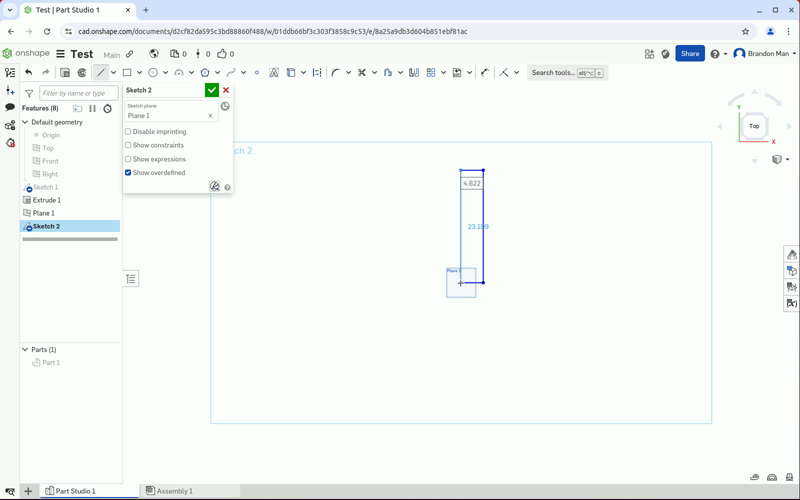
key(esc)
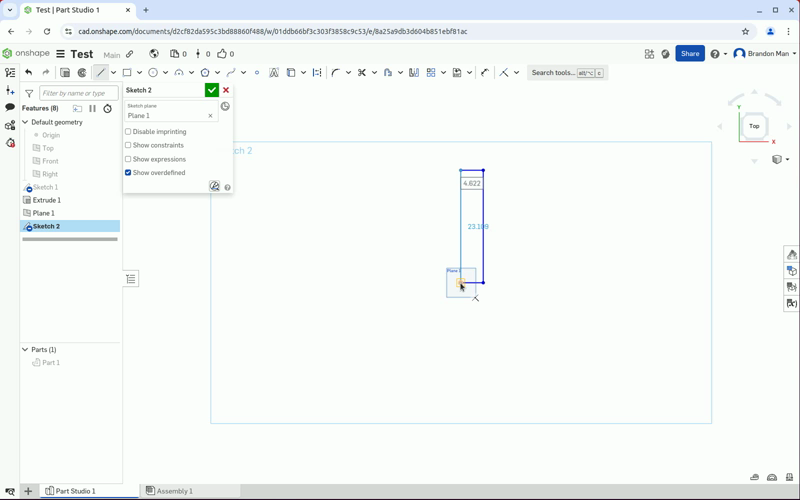
mouse_move(465, 267)
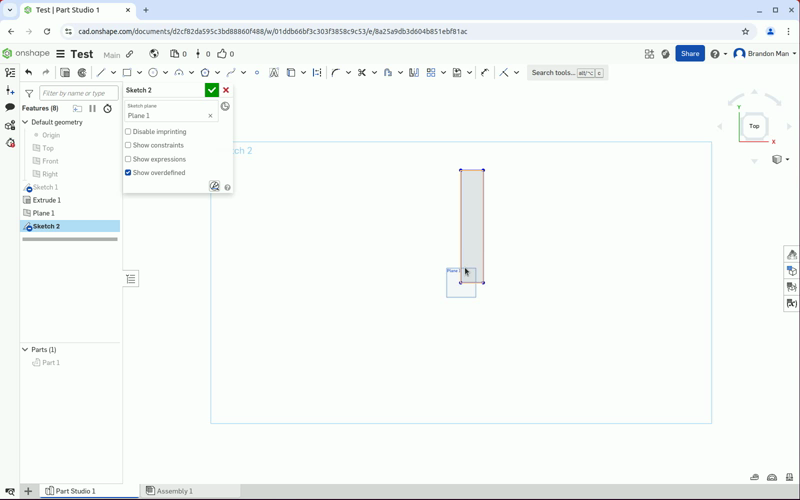
click(465, 267)
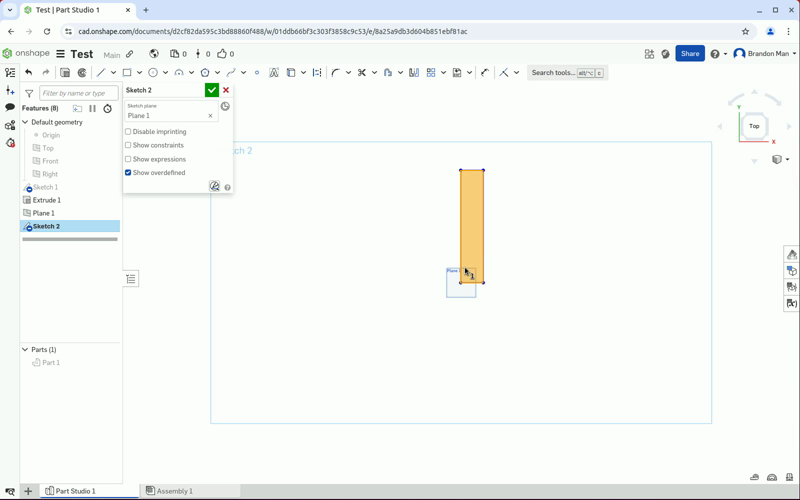
mouse_move(73, 352)
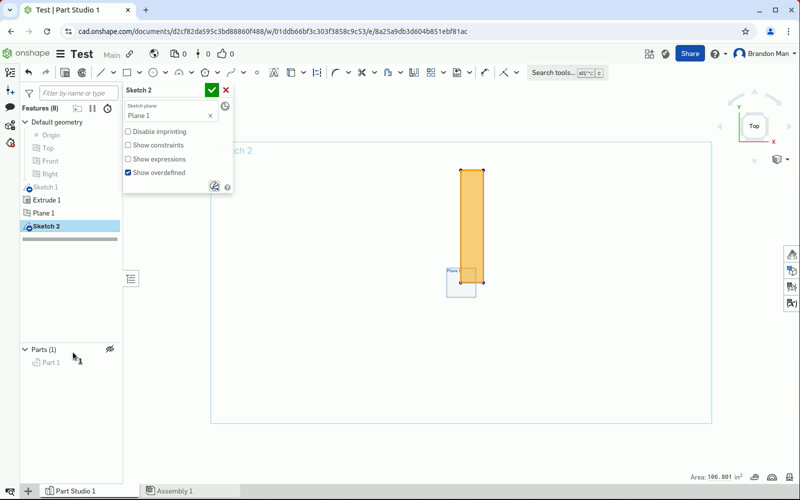
key(shift+y)
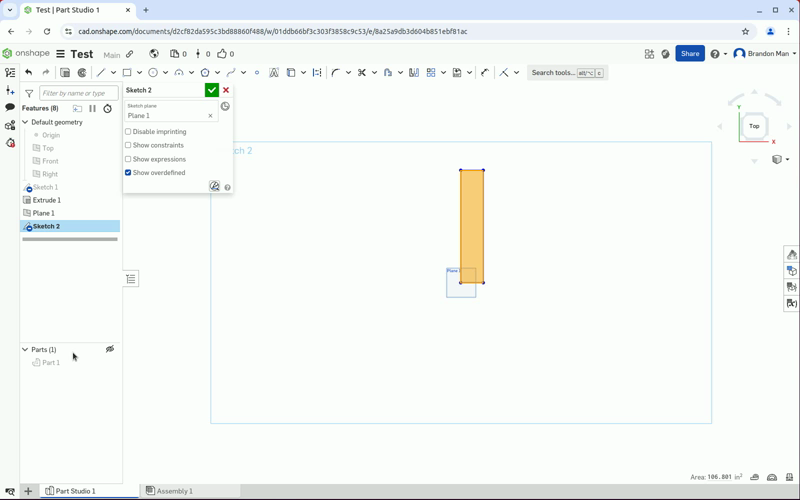
key(shift+e)
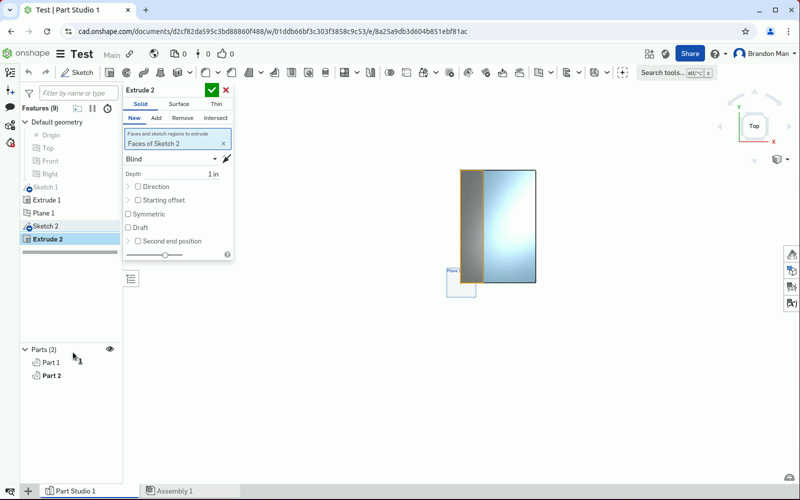
mouse_move(143, 106)
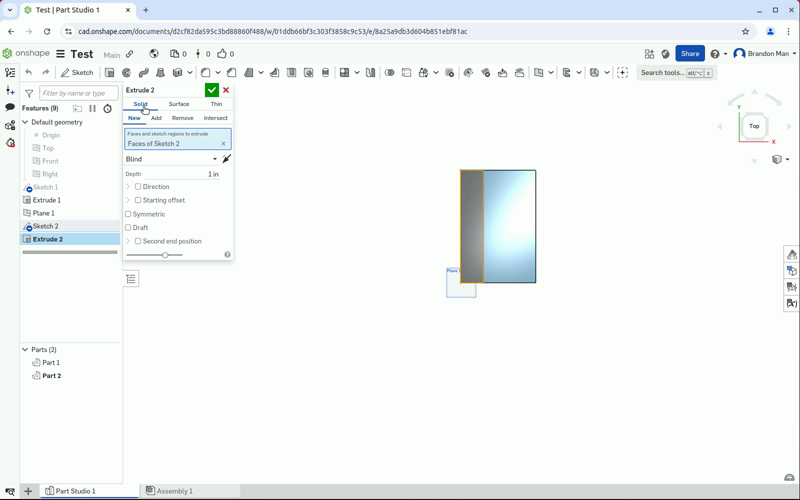
click(143, 106)
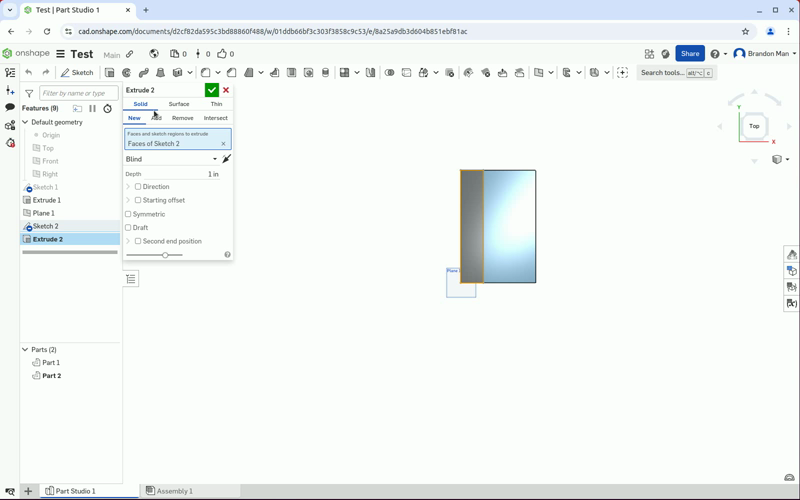
mouse_move(186, 120)
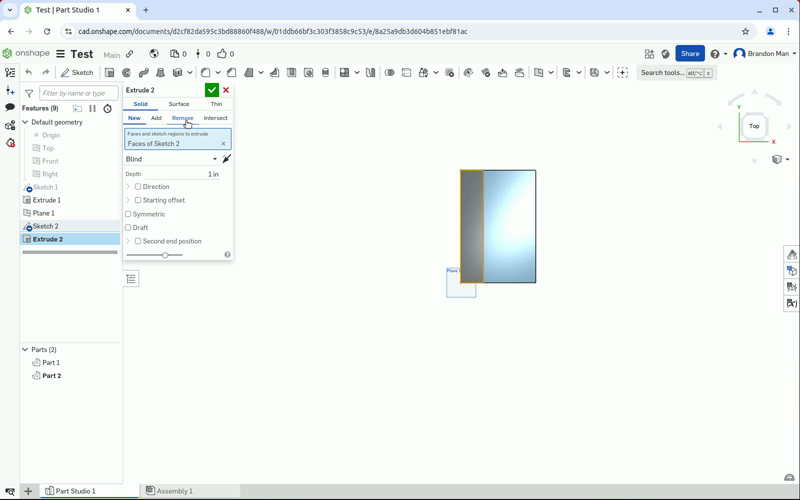
click(186, 120)
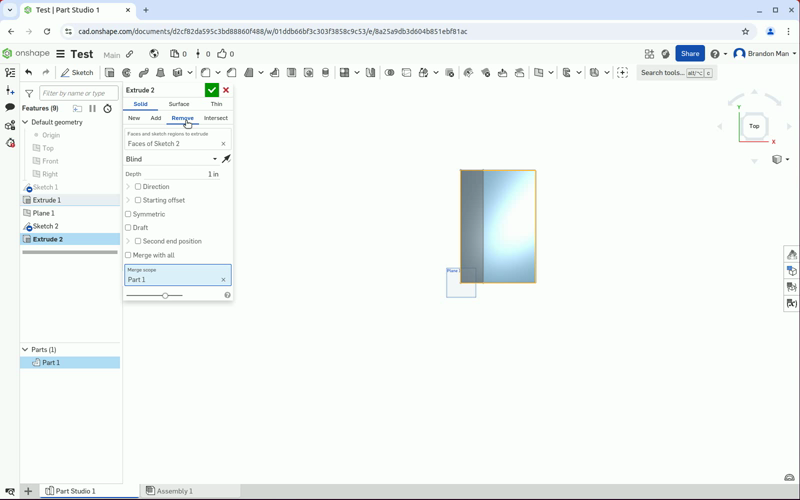
key(tab, 4)
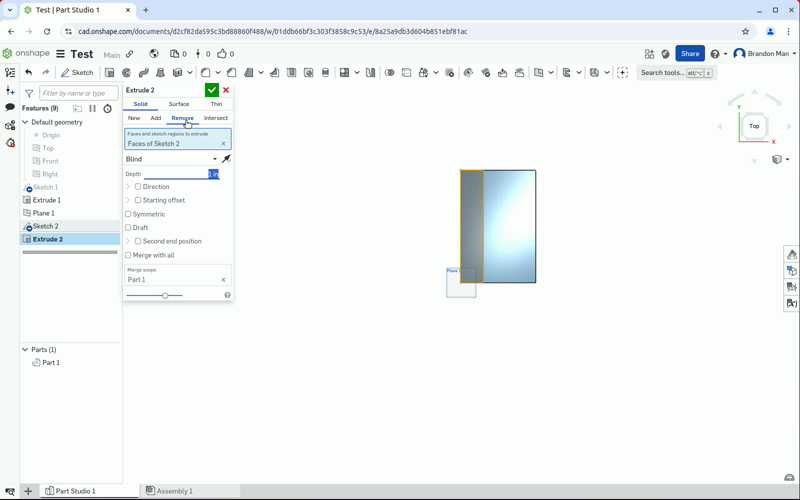
text(4.574)
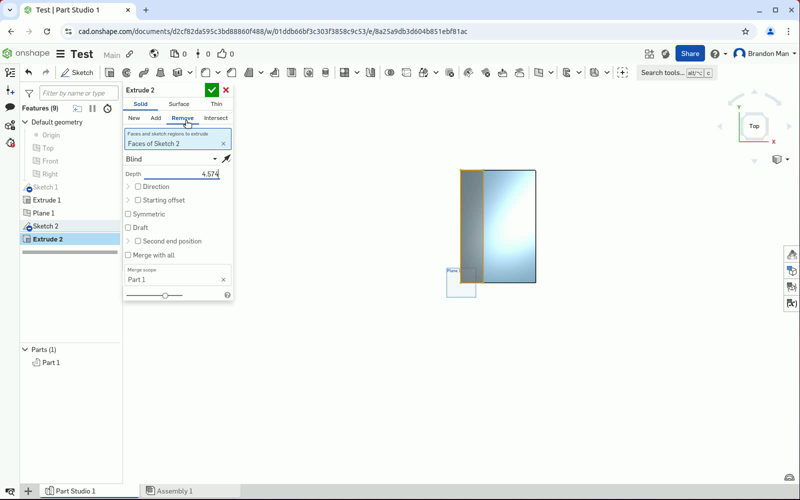
key(tab, 6)
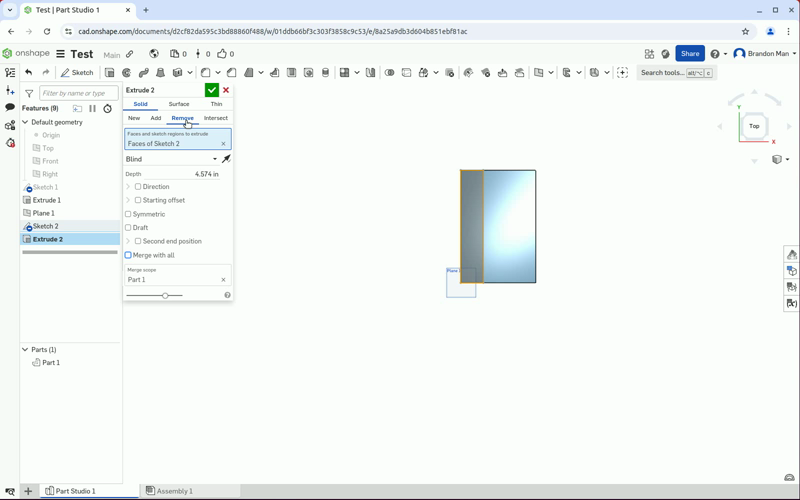
key(space)
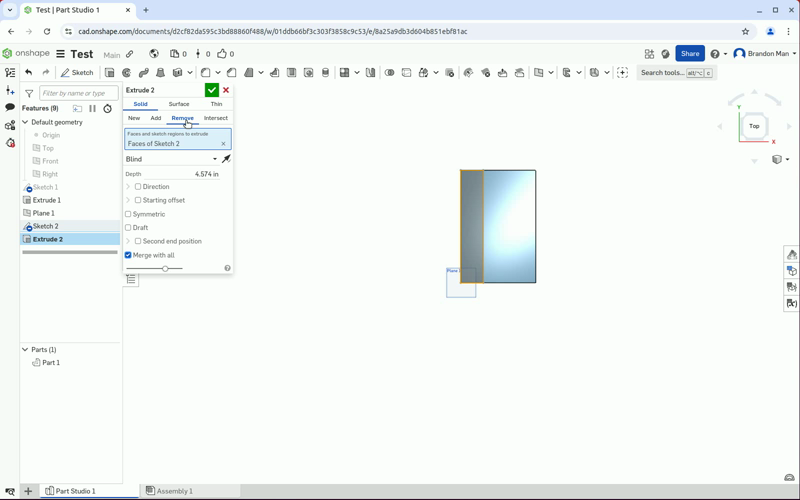
key(enter)
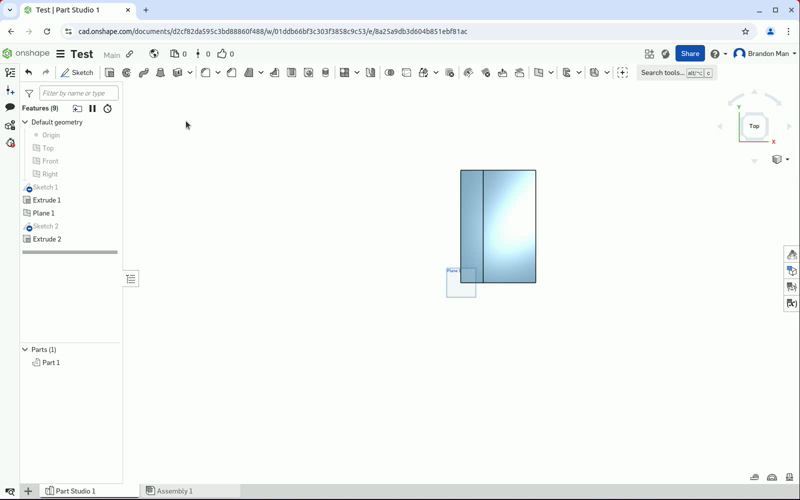
key(shift+h)
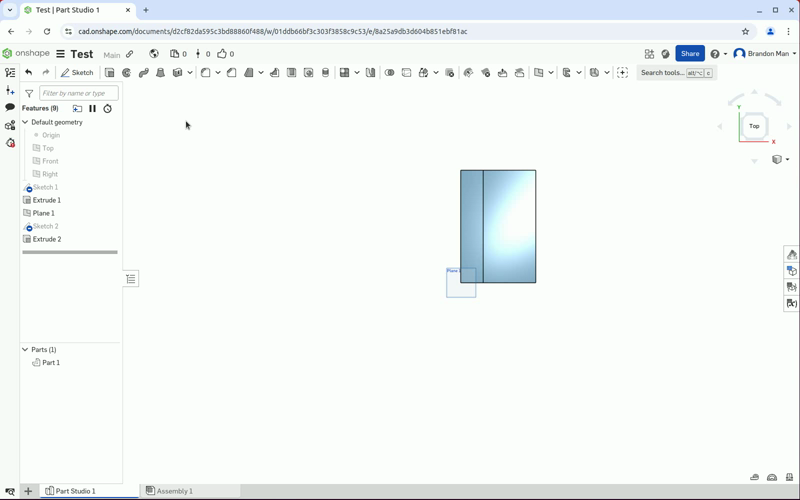
key(shift+h)
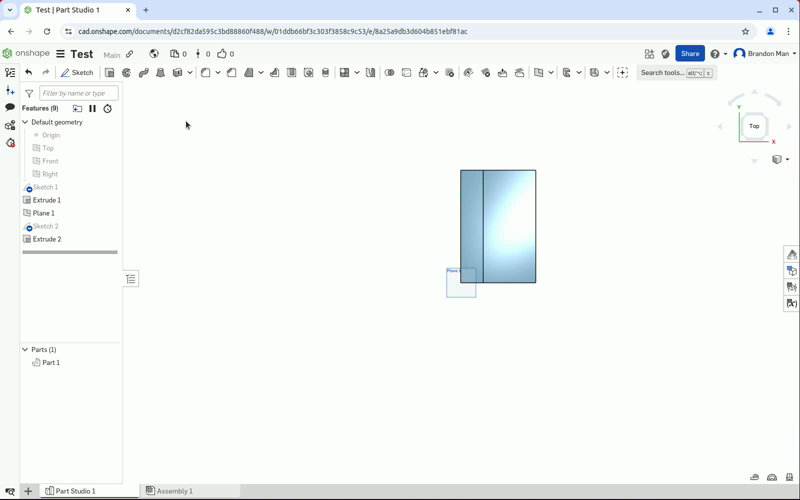
mouse_move(73, 189)
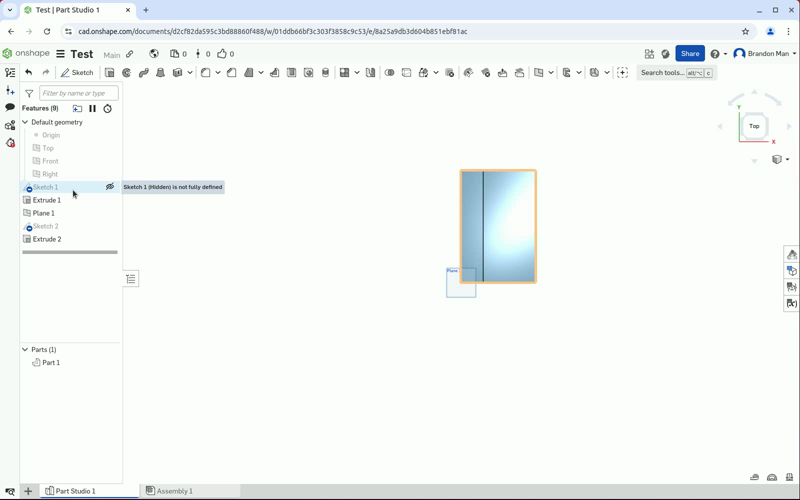
click(73, 189)
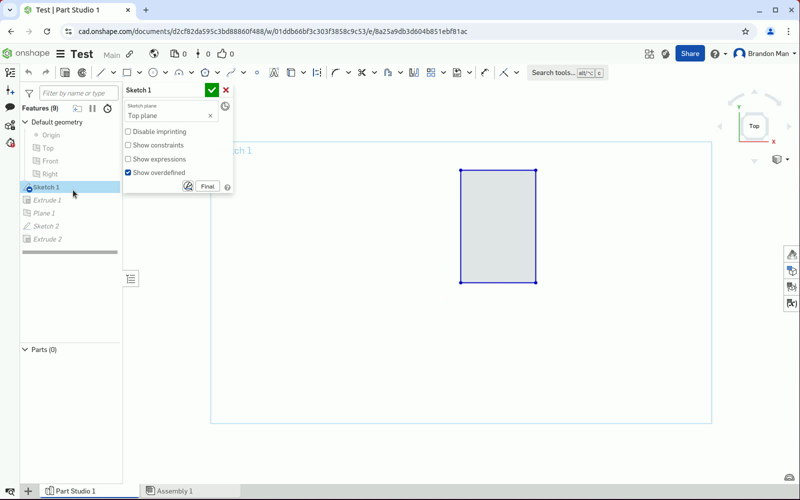
mouse_move(229, 92)
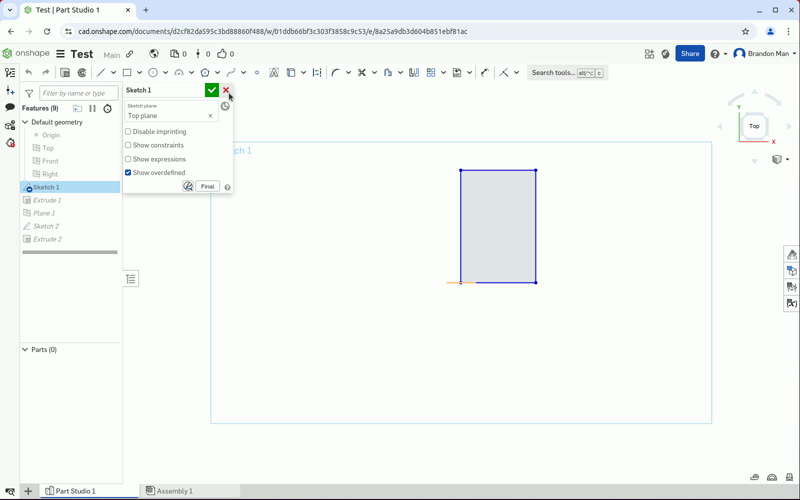
click(229, 92)
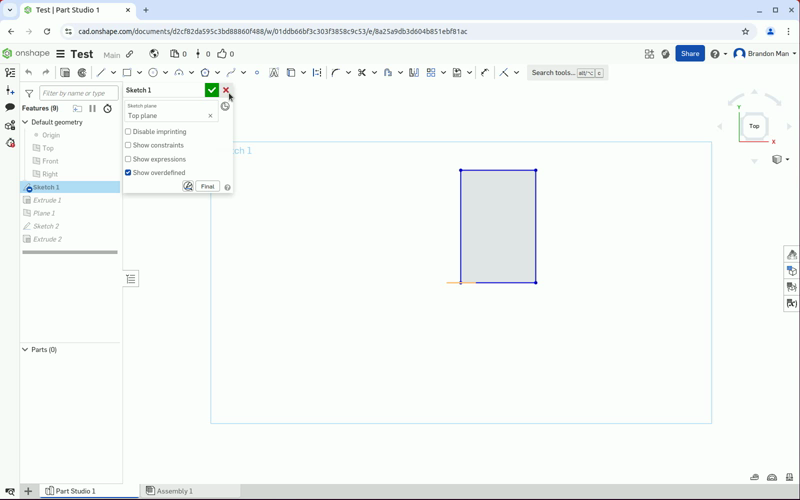
key(shift+s)
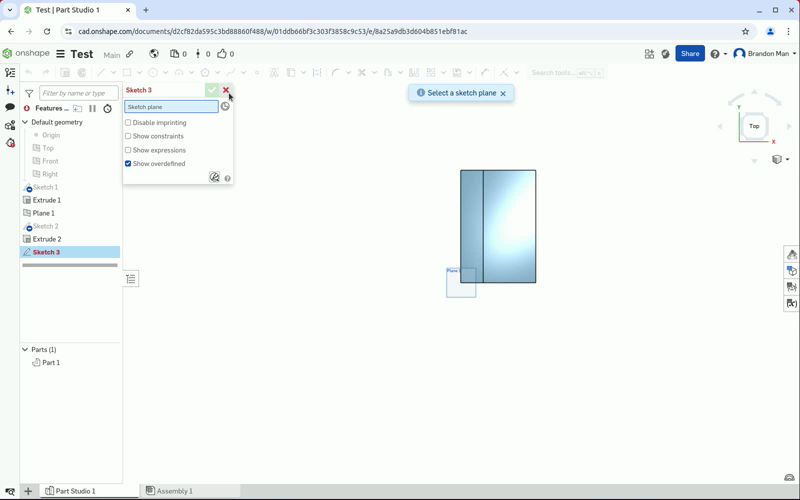
mouse_move(73, 215)
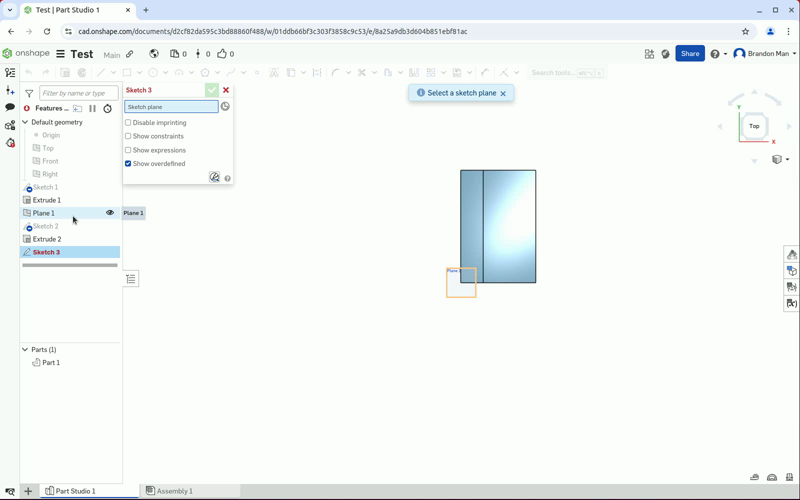
click(73, 215)
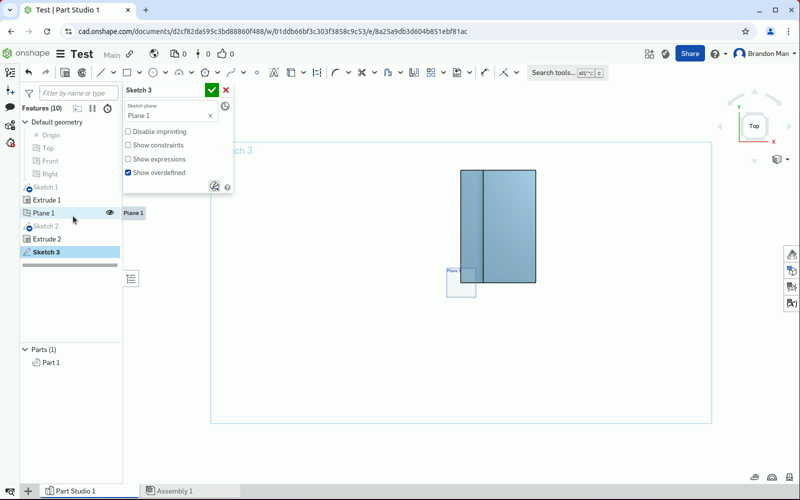
mouse_move(73, 352)
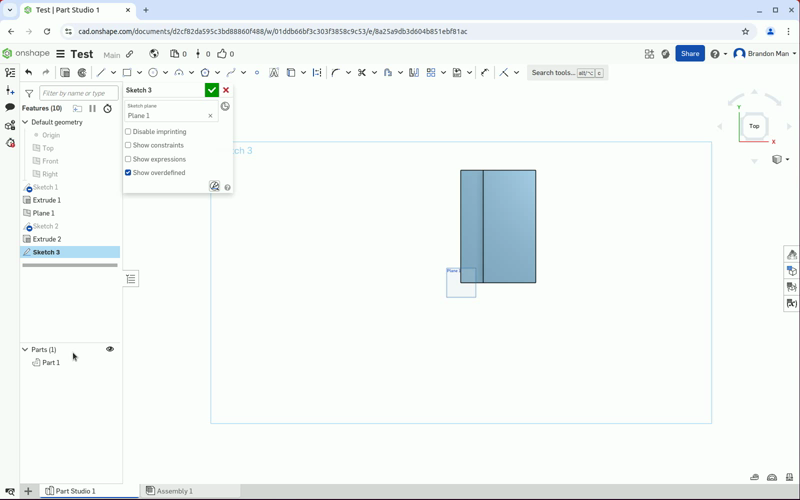
key(y)
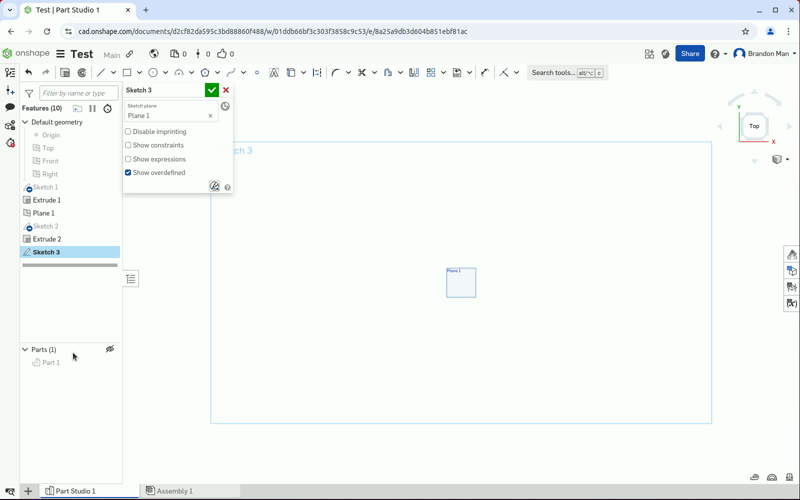
key(c)
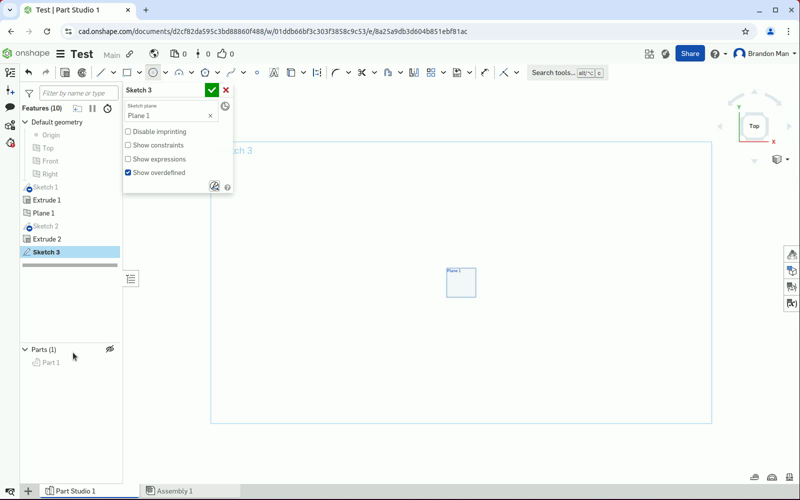
key_down(shift)
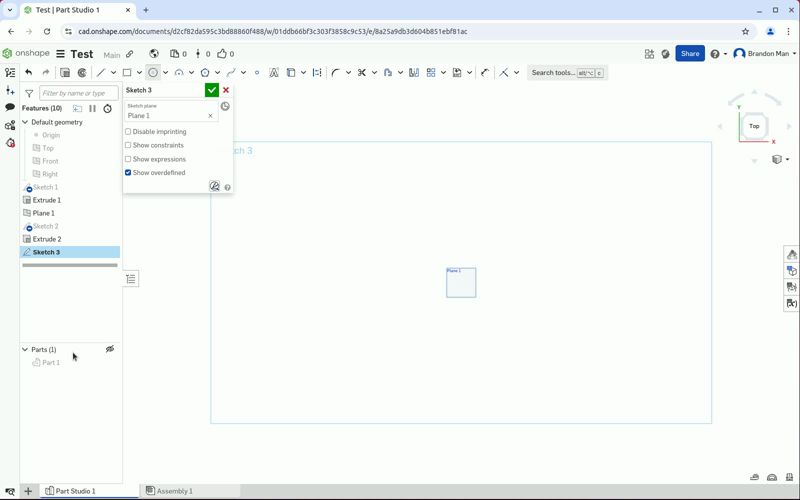
mouse_move(510, 226)
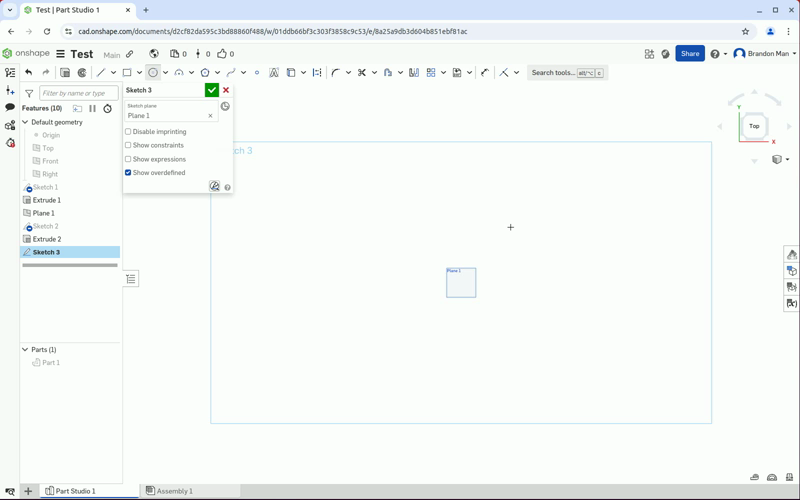
click(510, 226)
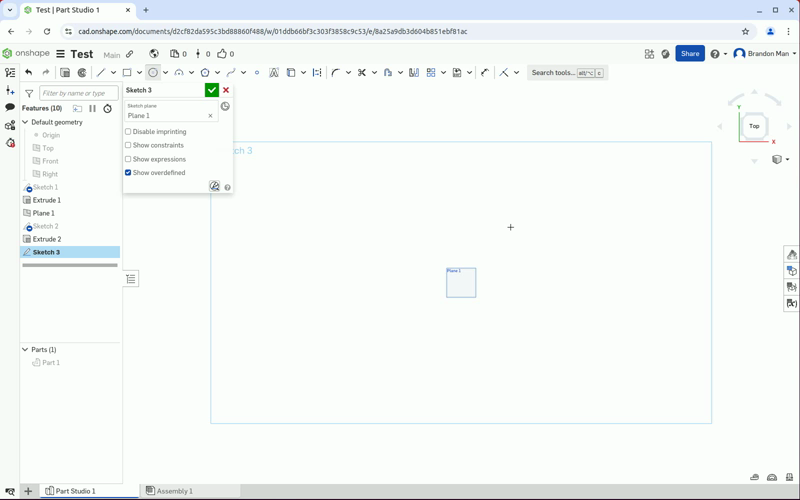
key_up(shift)
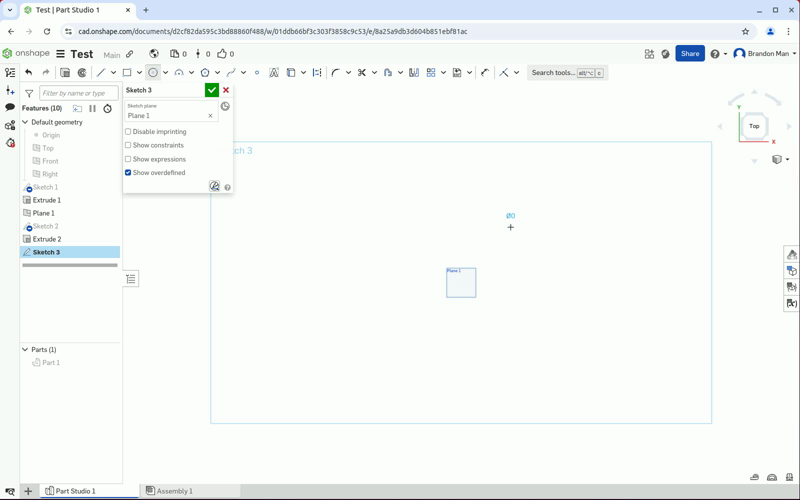
mouse_move(526, 226)
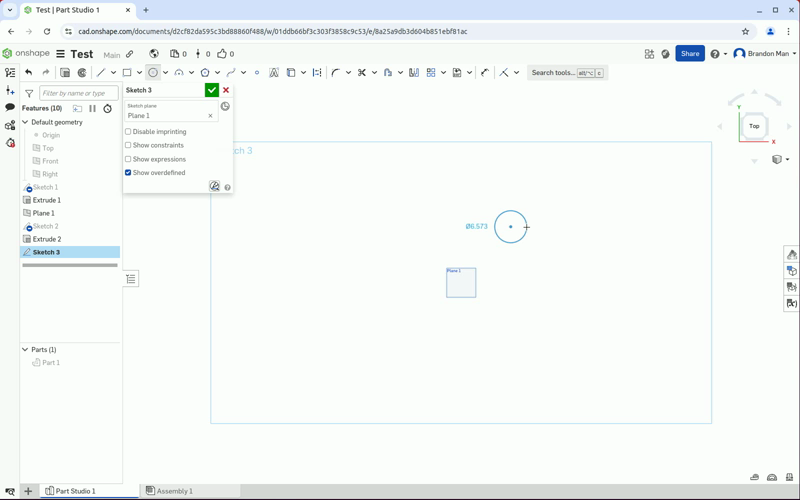
click(526, 226)
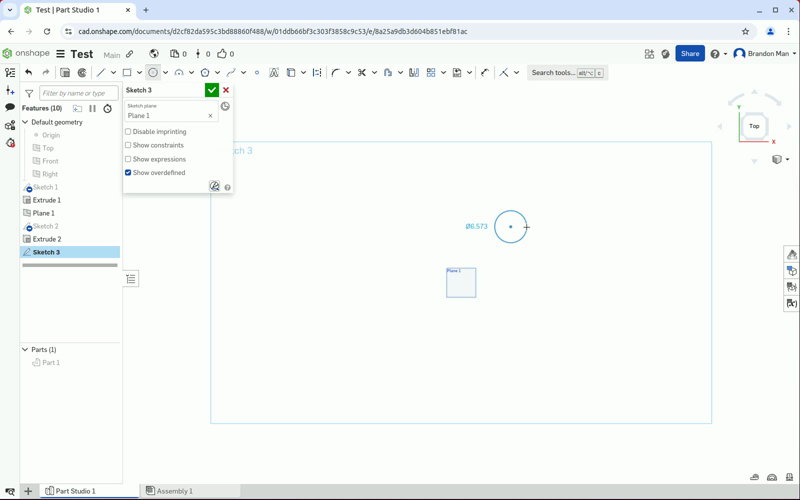
key(esc)
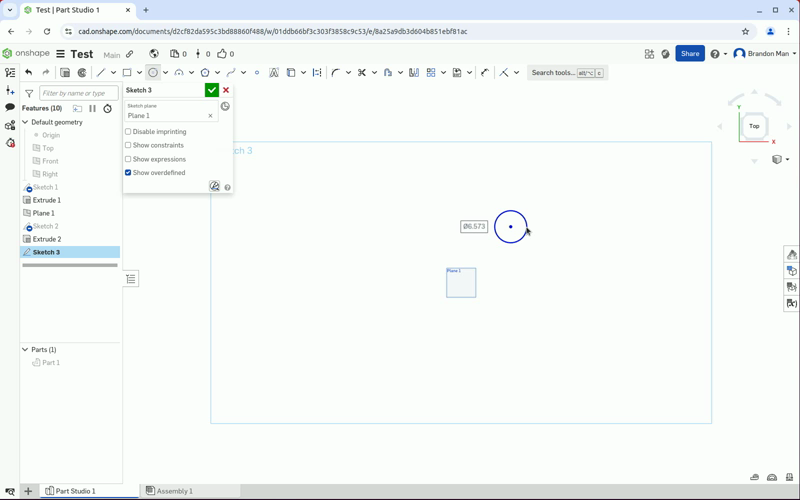
mouse_move(518, 222)
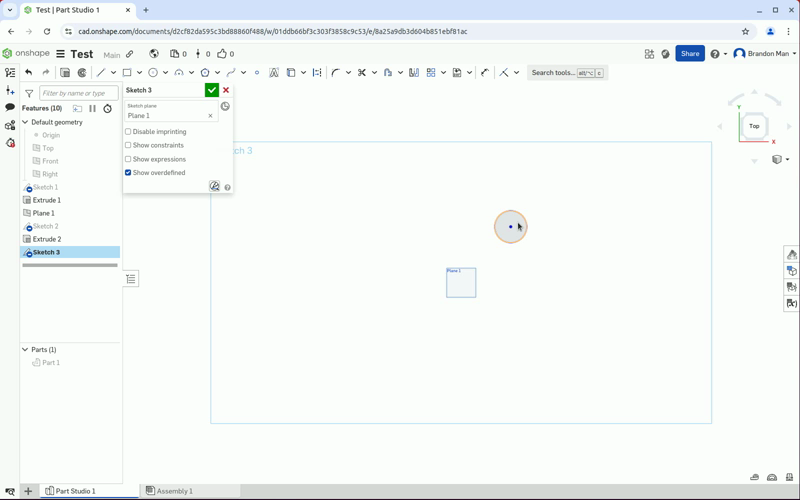
scroll(6)
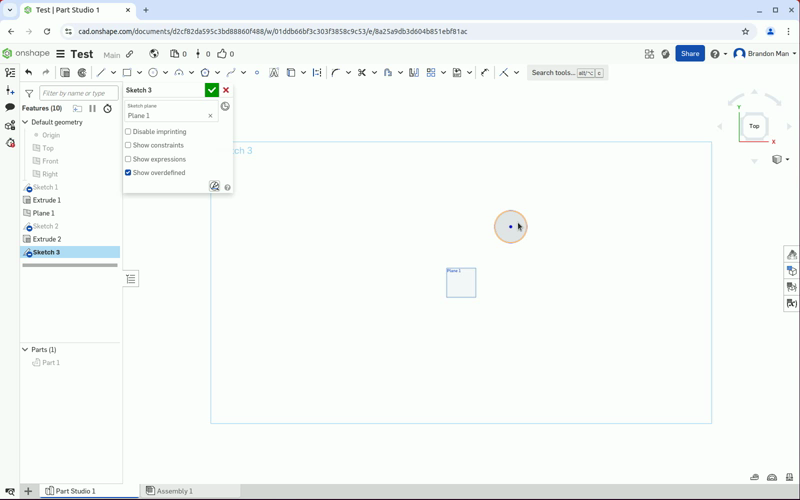
scroll(6)
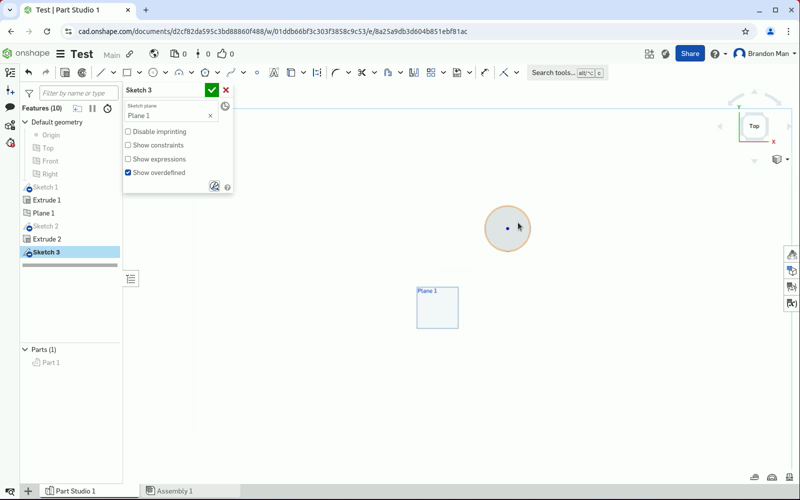
scroll(6)
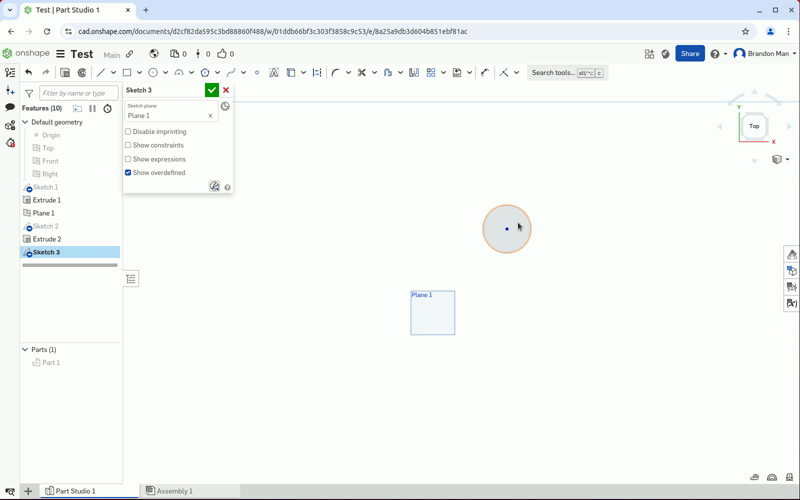
scroll(6)
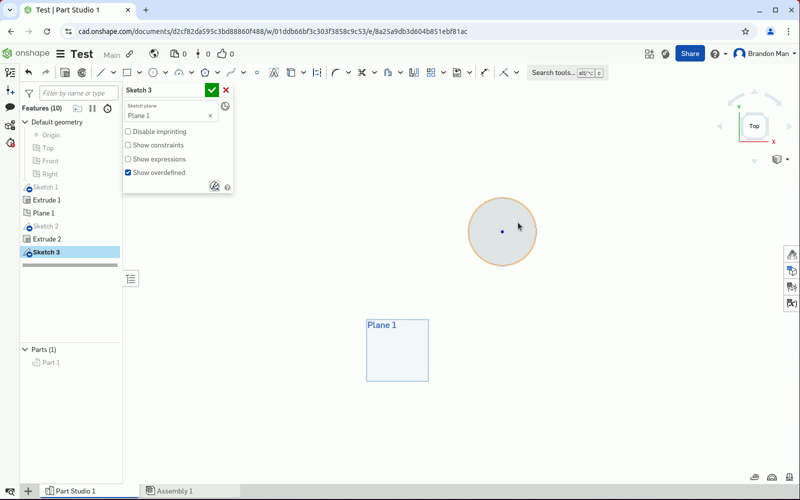
scroll(6)
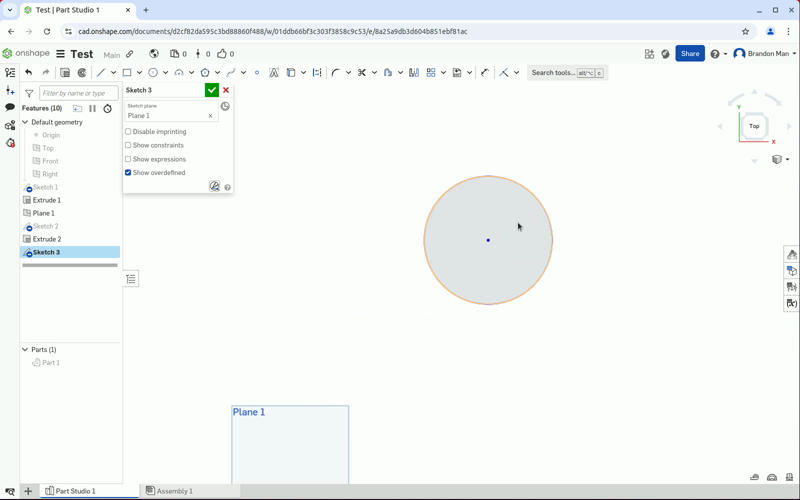
scroll(6)
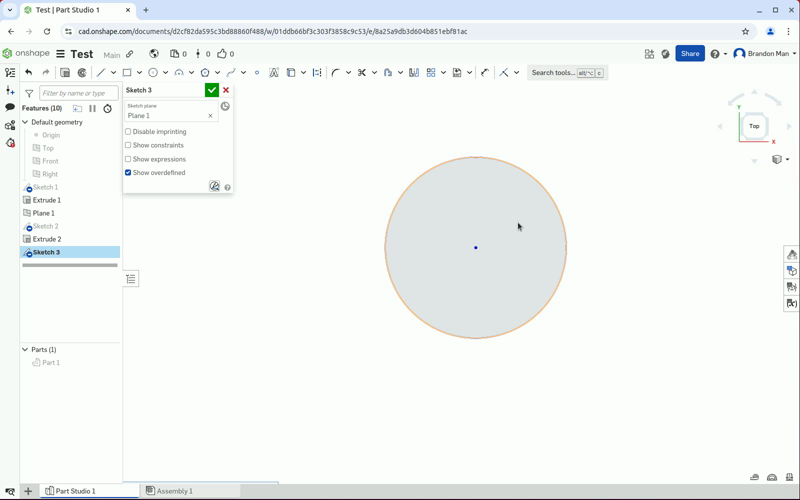
scroll(6)
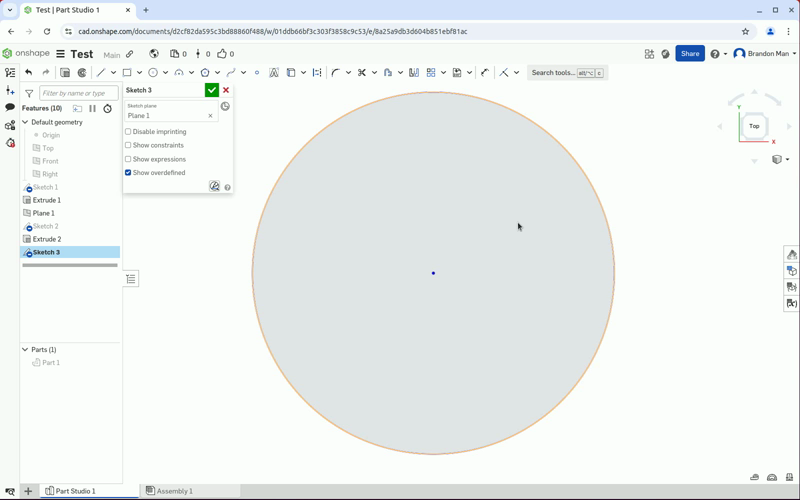
click(518, 222)
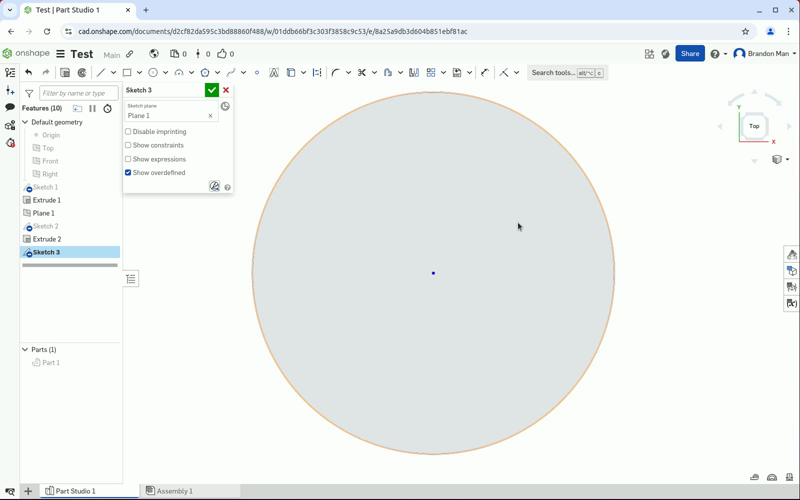
scroll(-6)
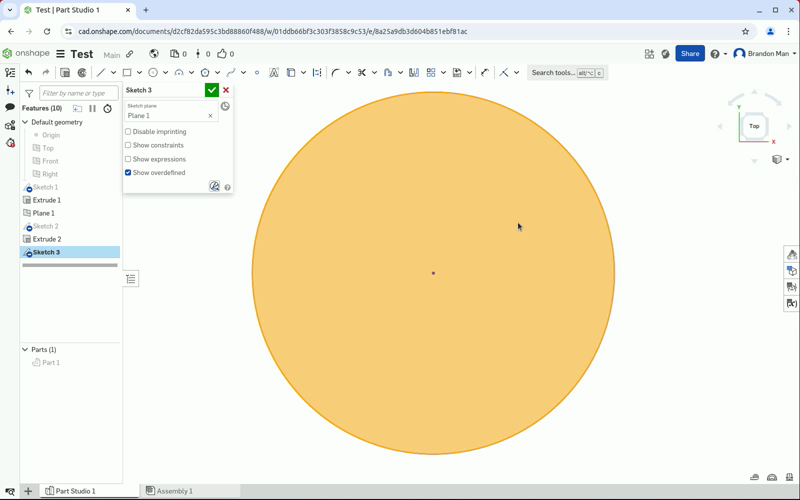
scroll(-6)
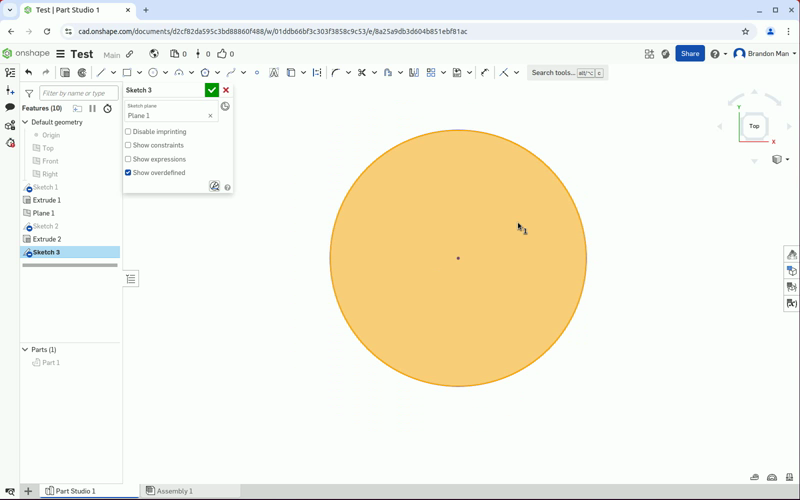
scroll(-6)
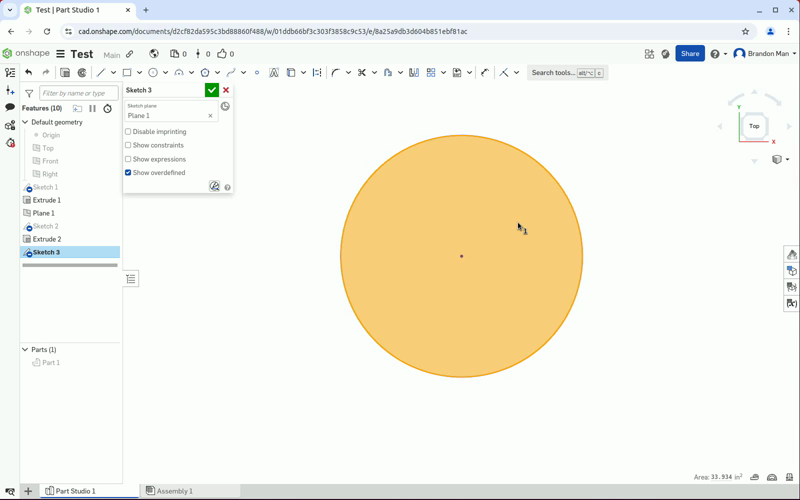
scroll(-6)
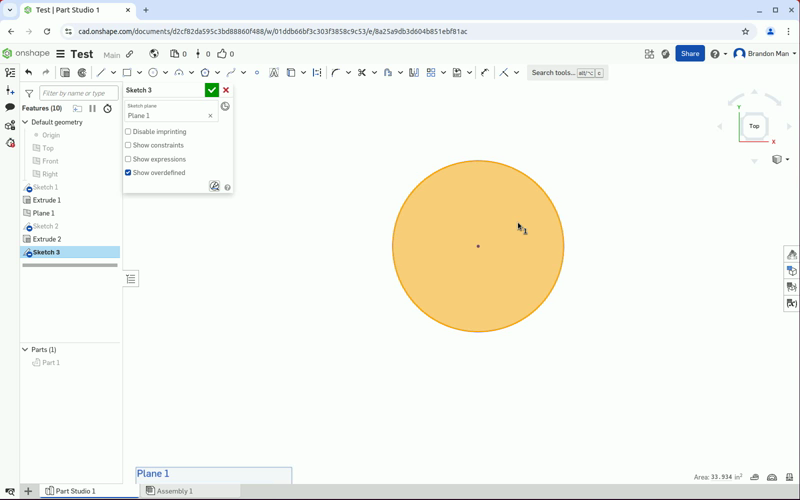
scroll(-6)
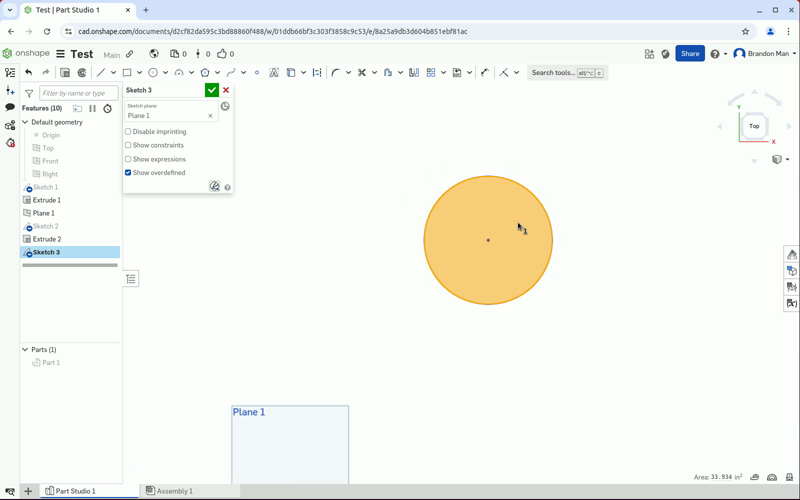
scroll(-6)
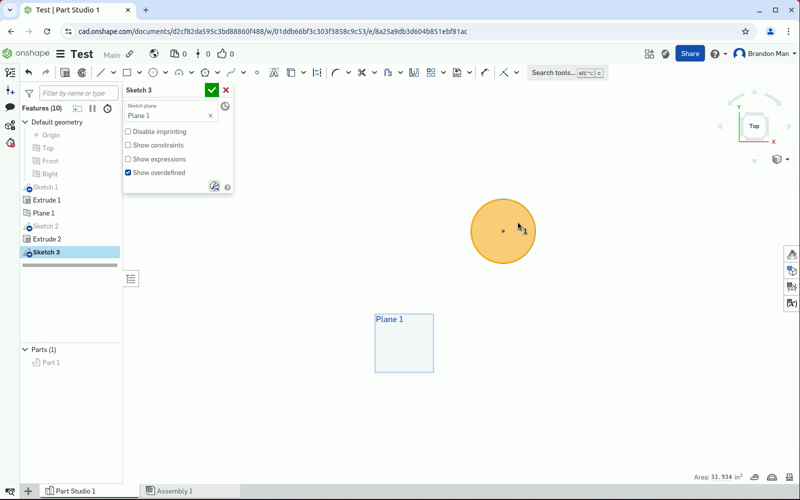
scroll(-6)
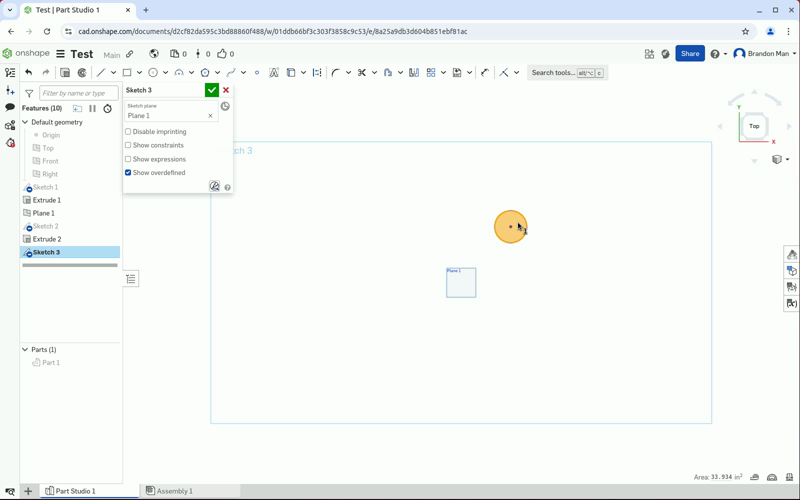
mouse_move(73, 352)
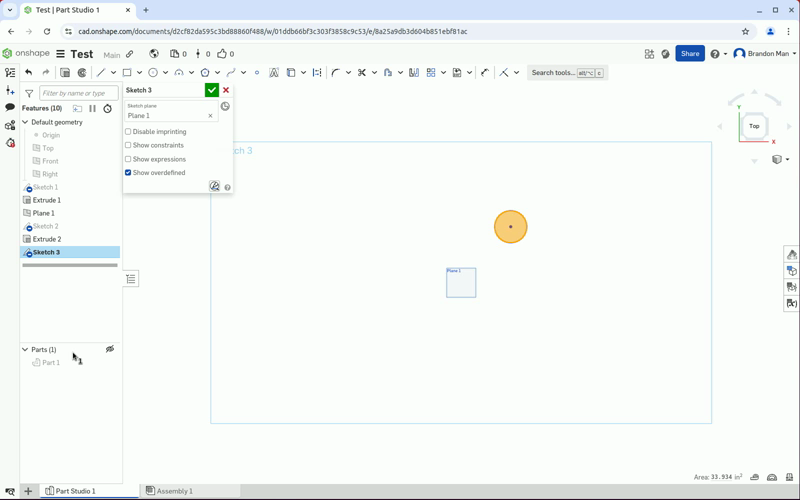
key(shift+y)
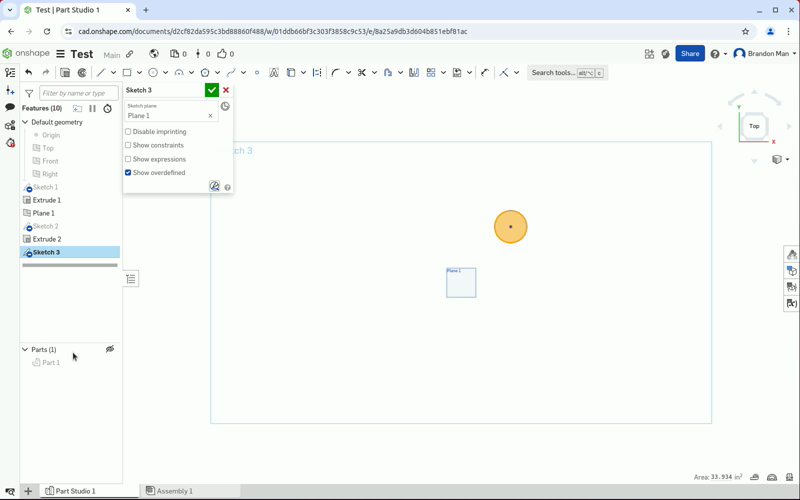
key(shift+e)
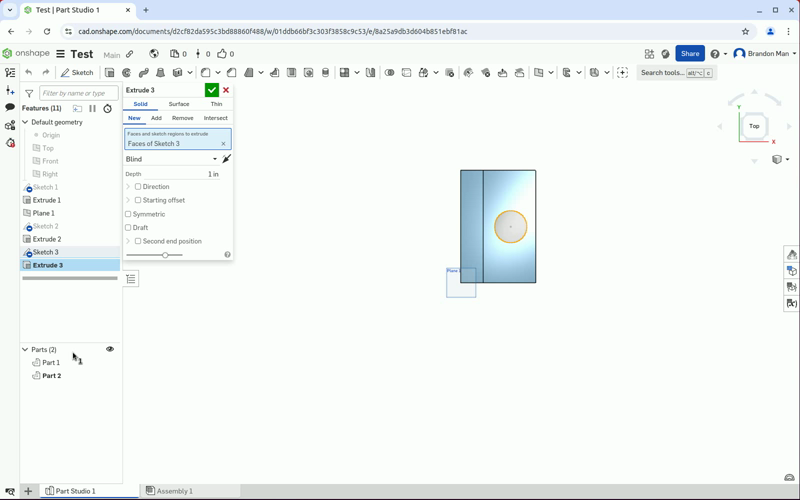
mouse_move(143, 106)
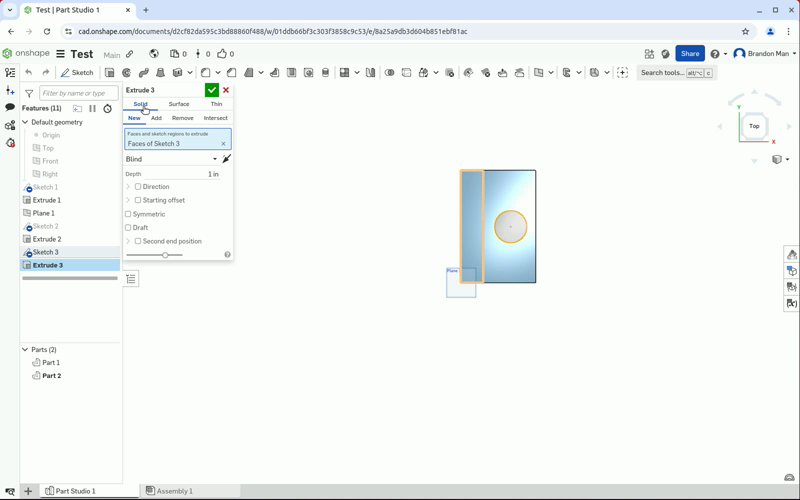
click(143, 106)
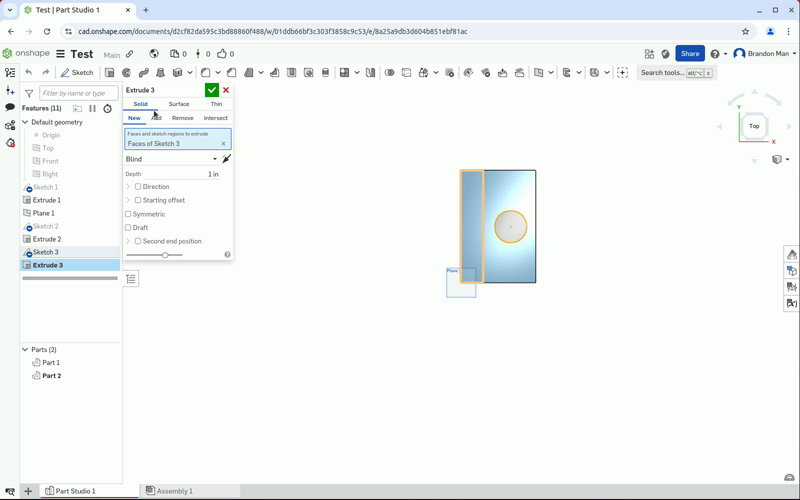
mouse_move(186, 120)
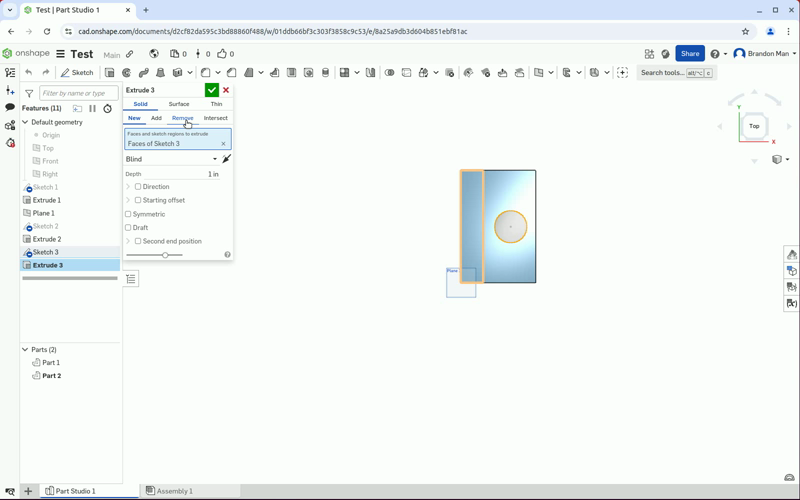
click(186, 120)
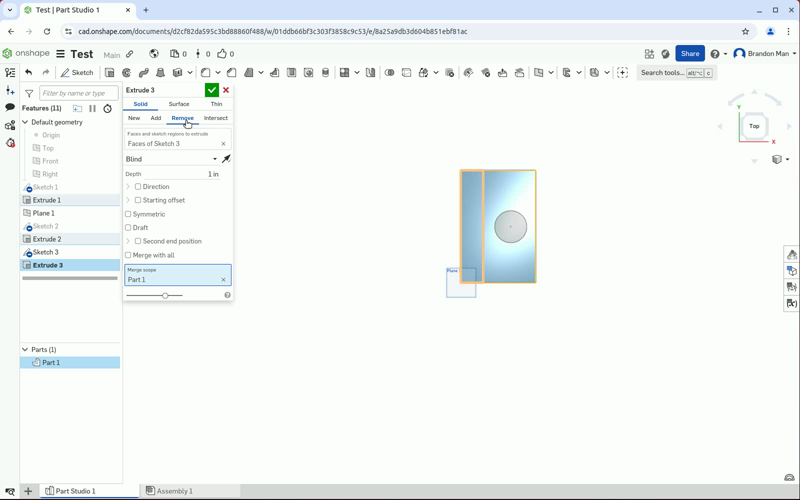
key(tab, 4)
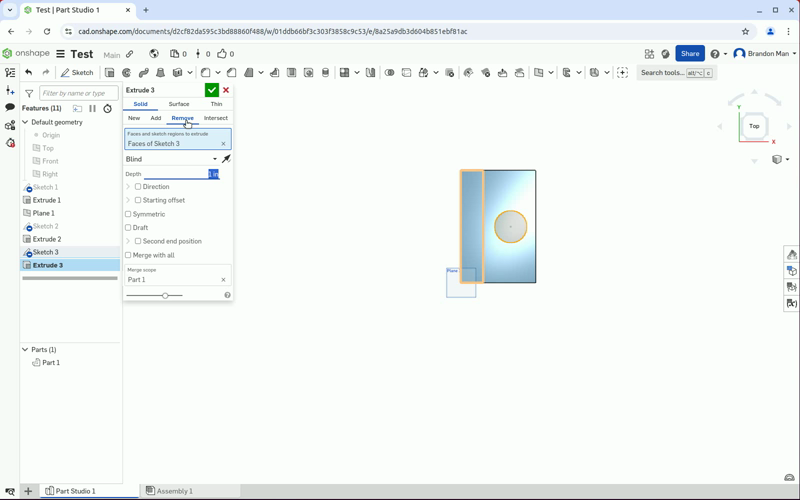
text(30.811)
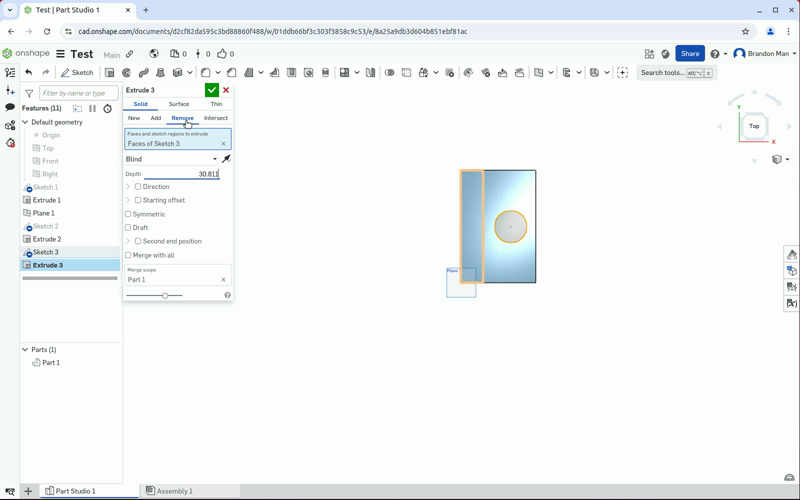
key(tab, 6)
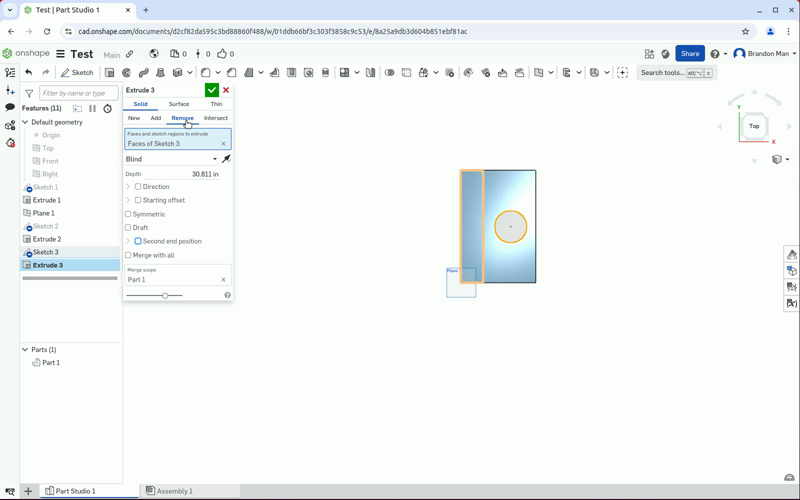
key(space)
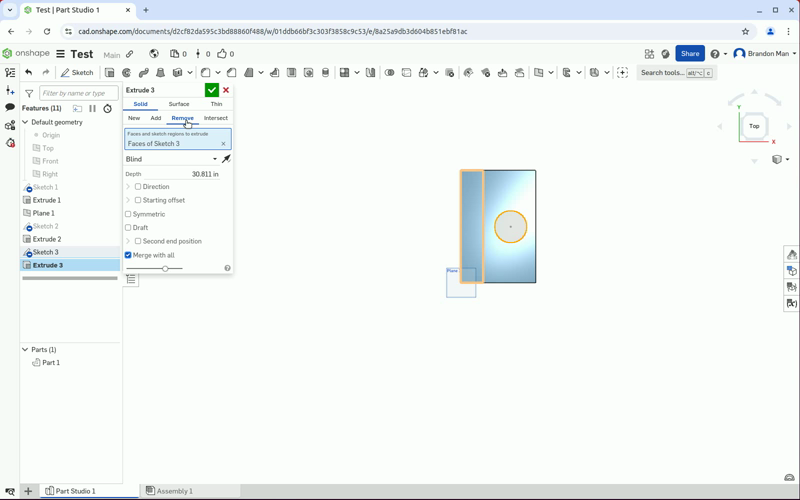
key(enter)
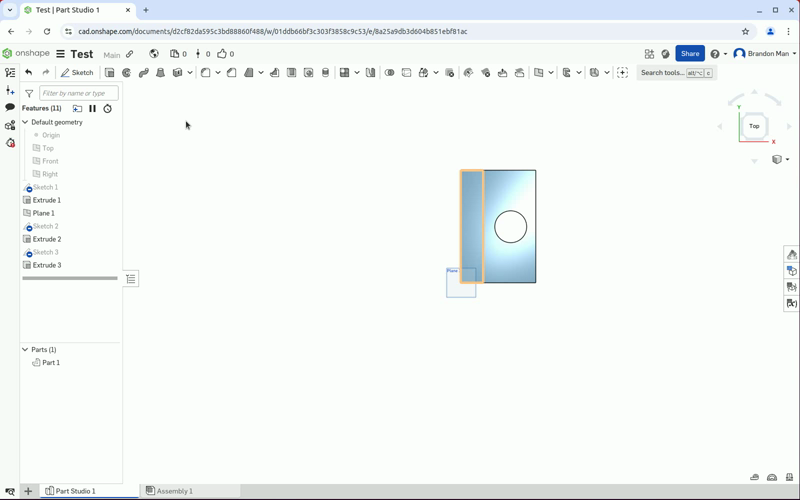
key(shift+h)
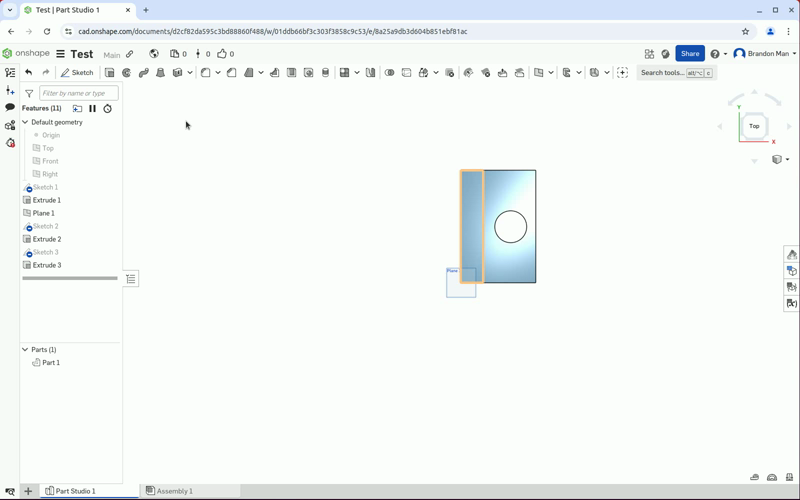
key(shift+h)
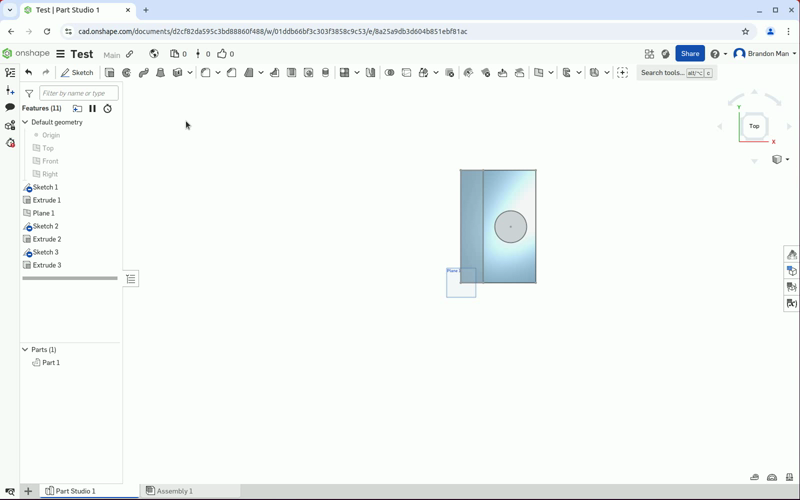
key(shift+7)
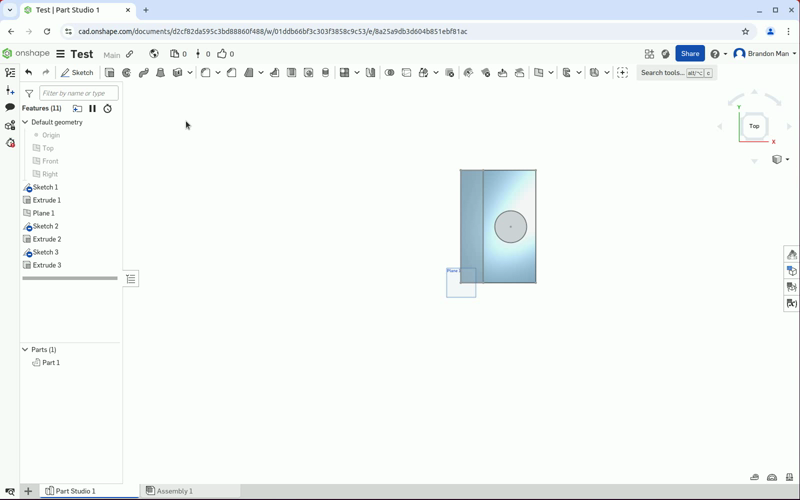
key(up, 3)
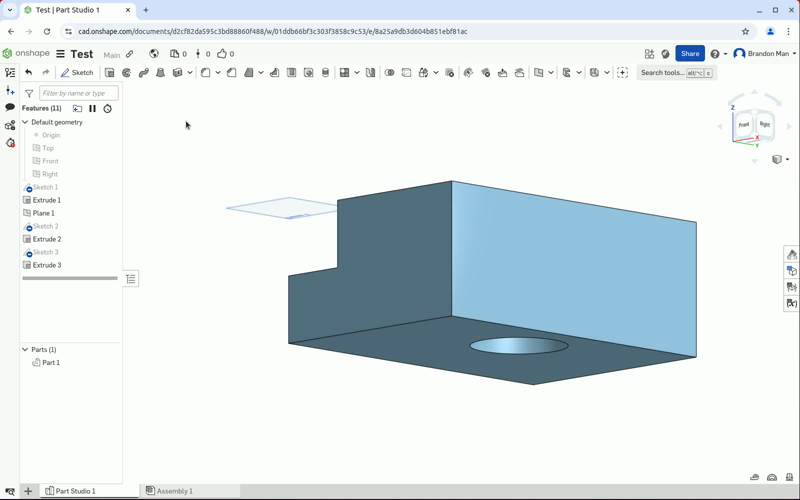
key(left, 3)
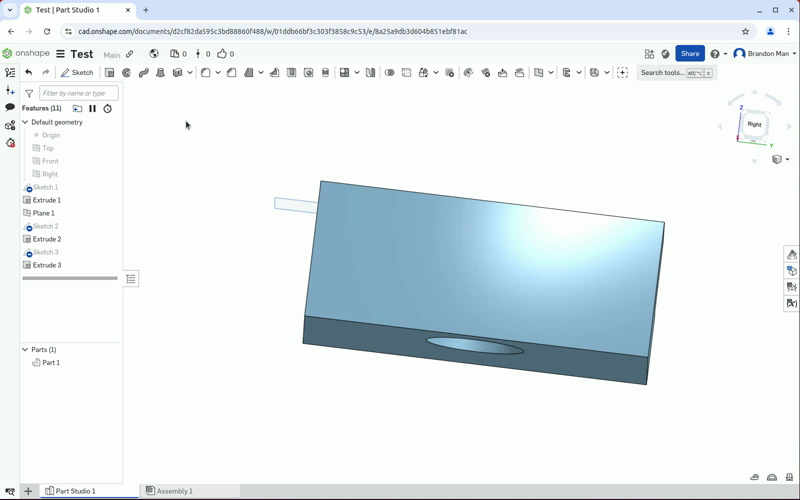
key(right, 3)
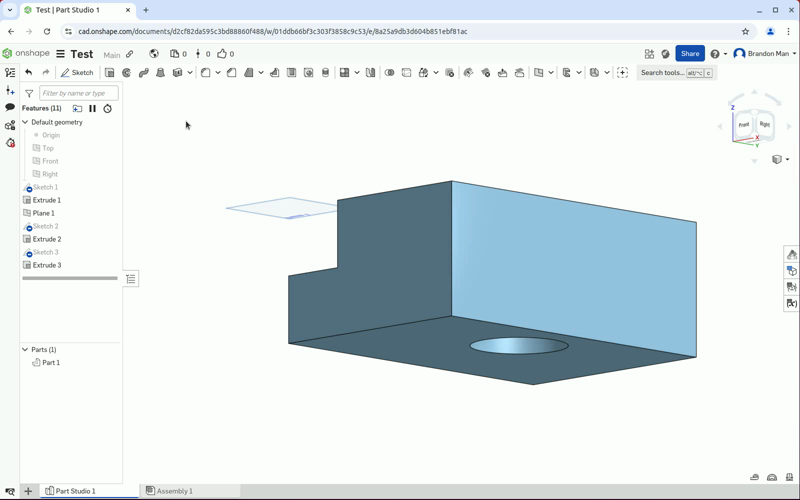
key(down, 3)
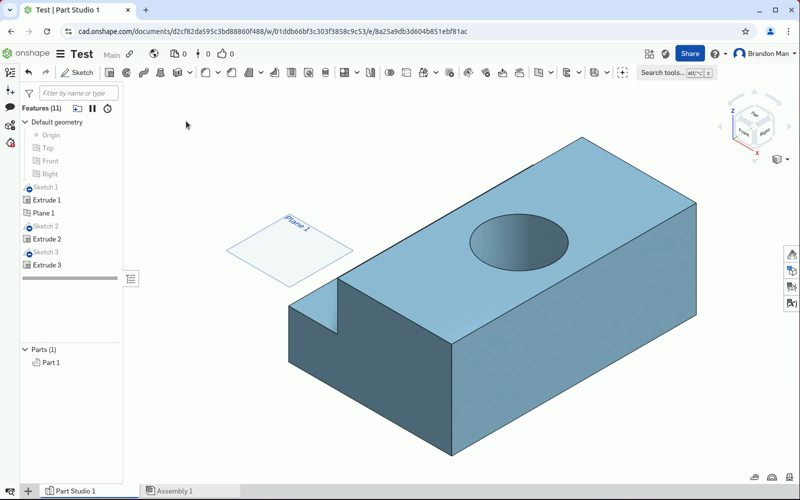
mouse_move(73, 189)
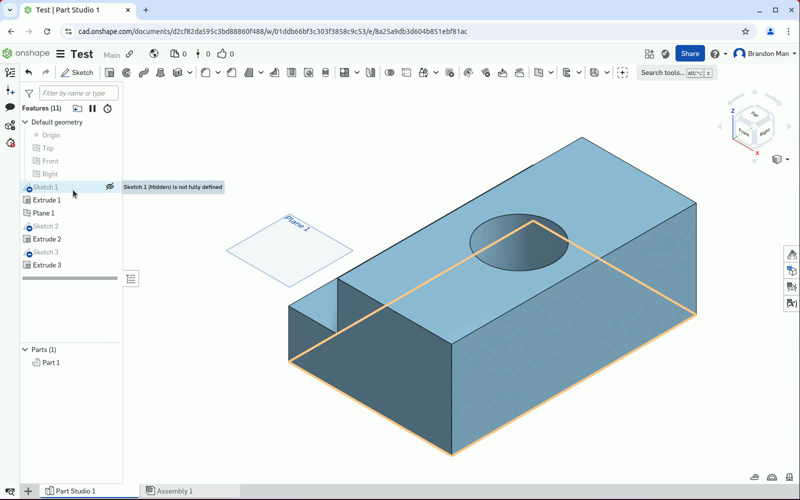
click(73, 189)